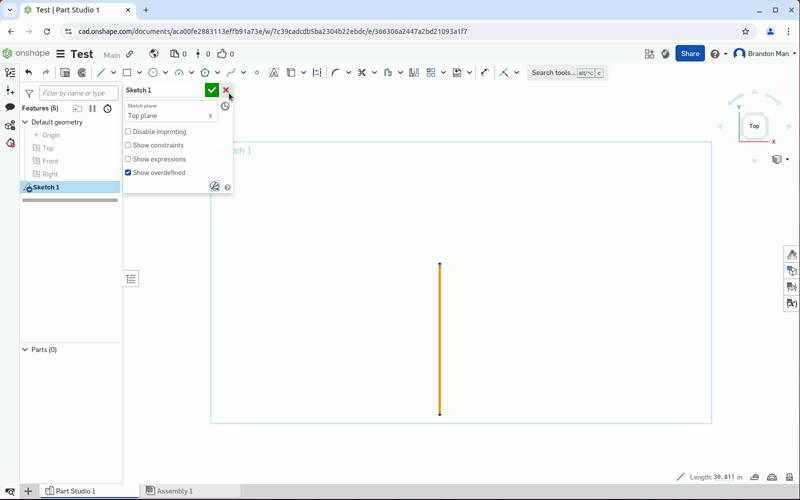
key(shift+h)
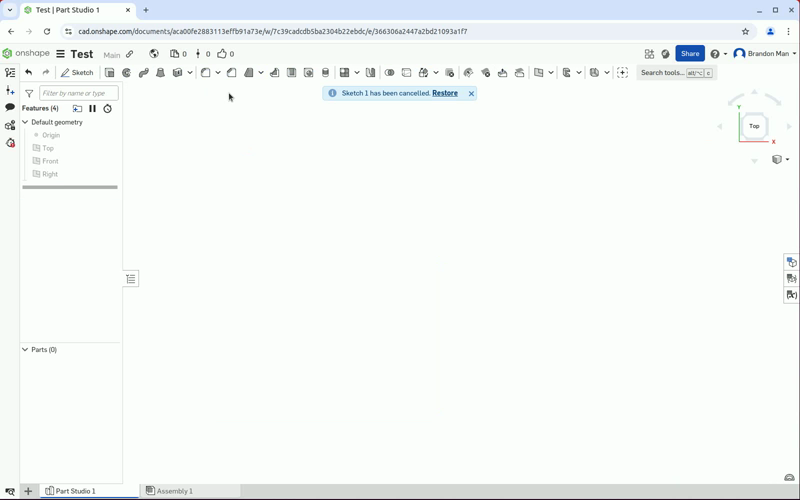
mouse_move(73, 352)
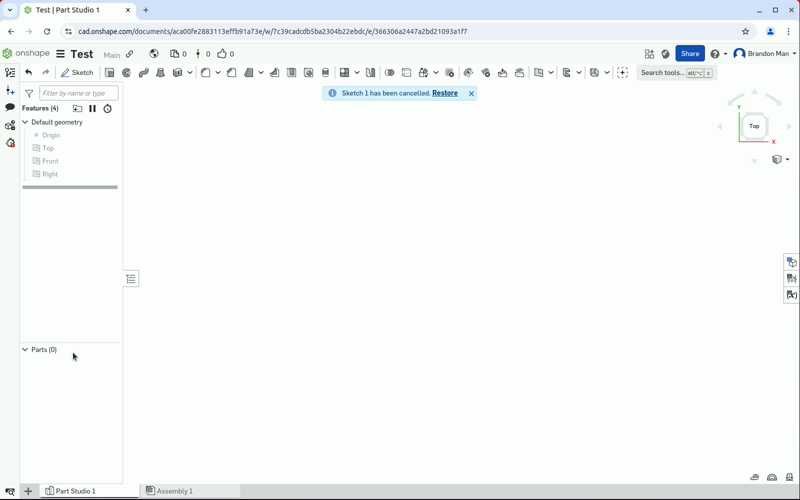
key(y)
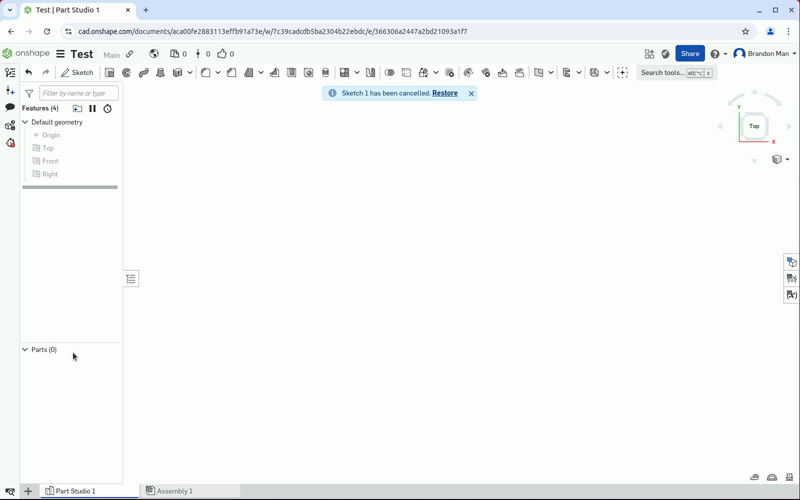
key(shift+p)
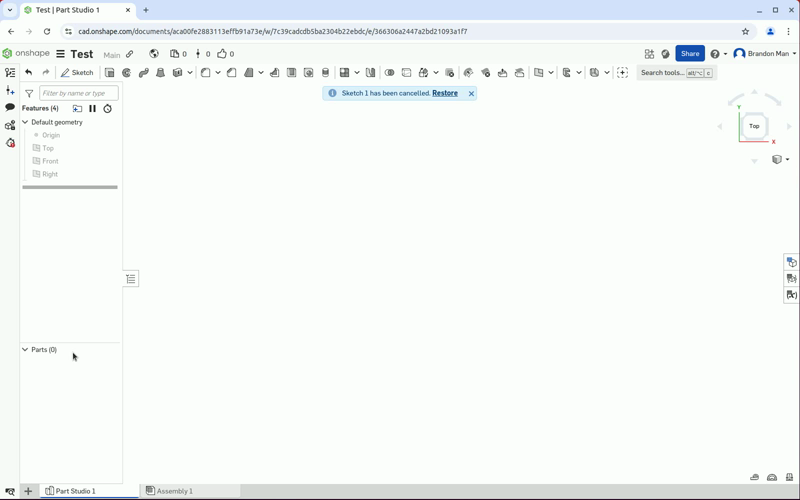
key(space)
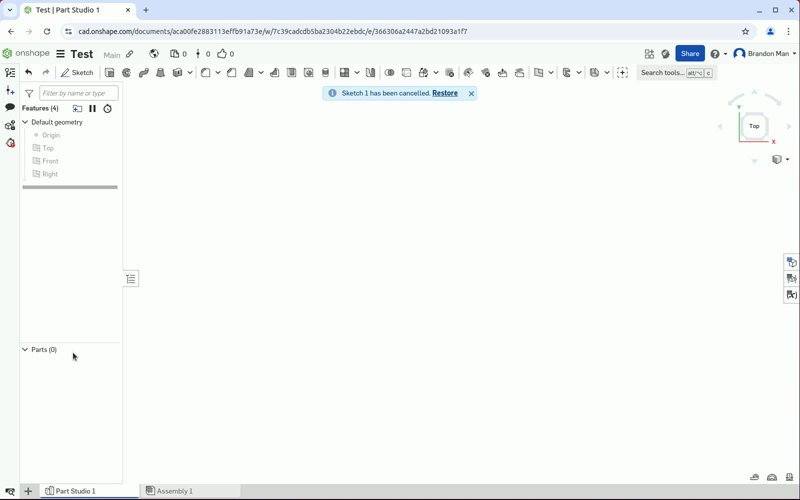
key_down(shift)
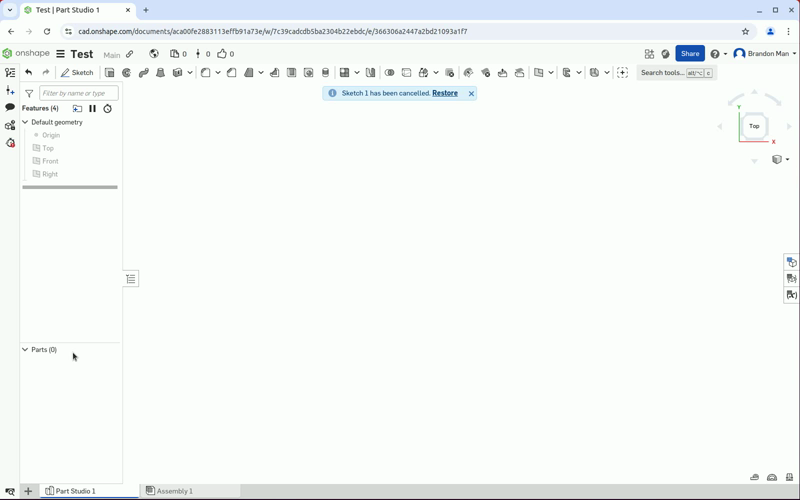
key(up)
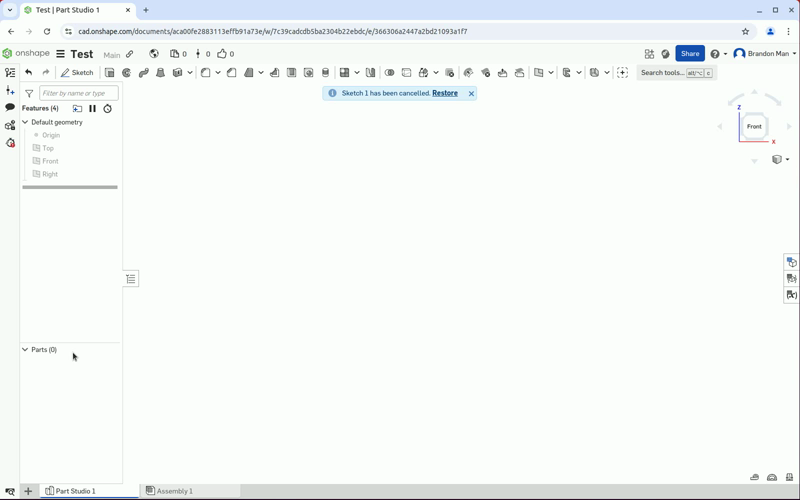
key_up(shift)
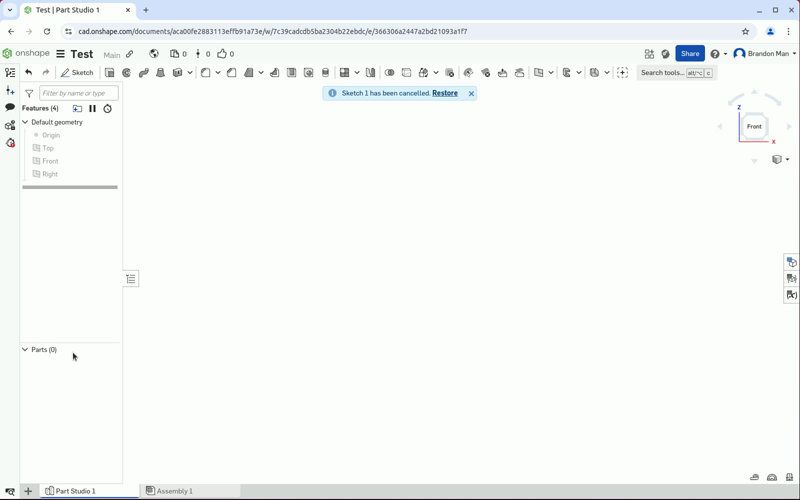
mouse_move(73, 352)
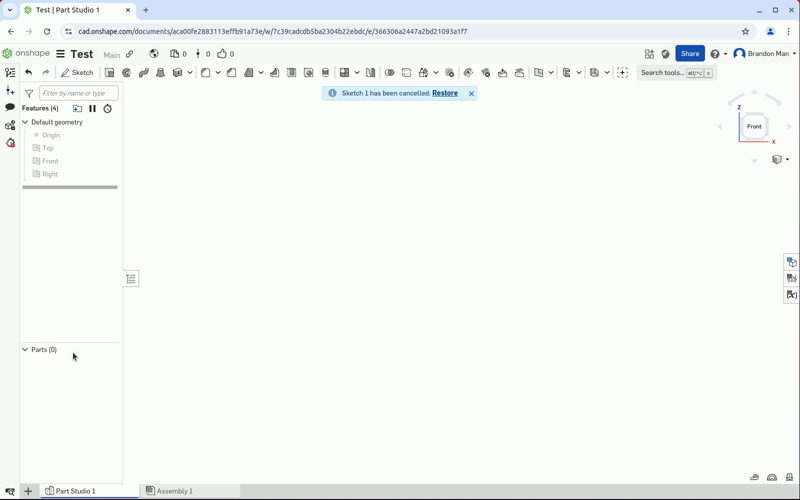
key(shift+y)
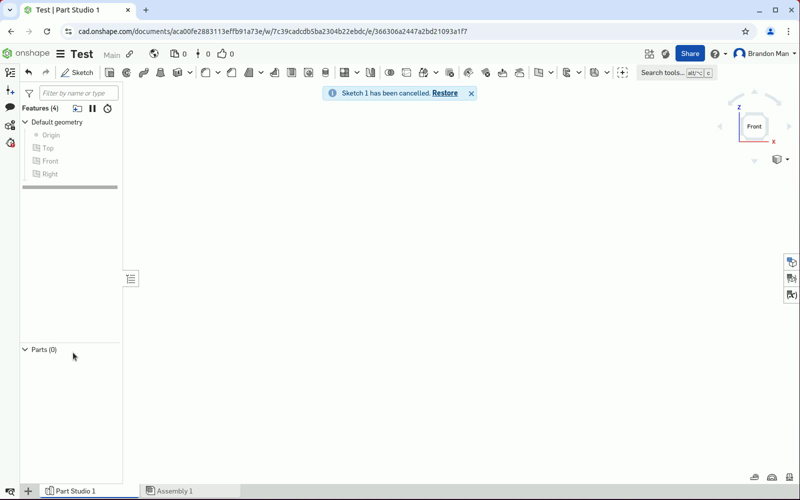
key(shift+s)
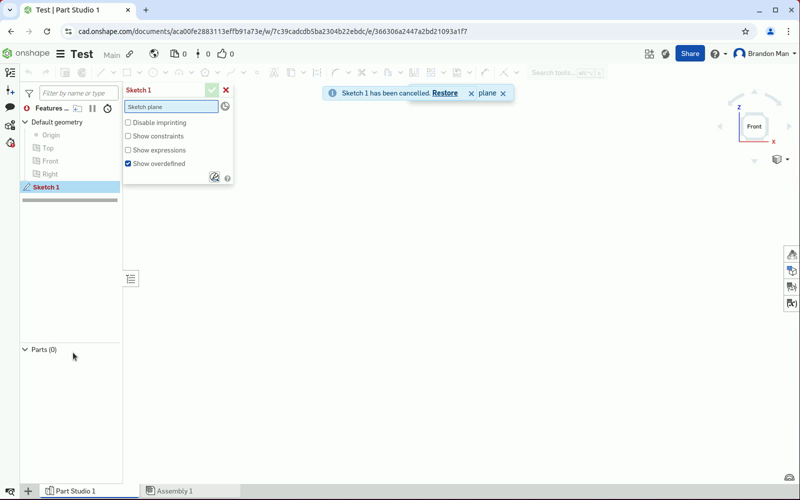
mouse_move(73, 163)
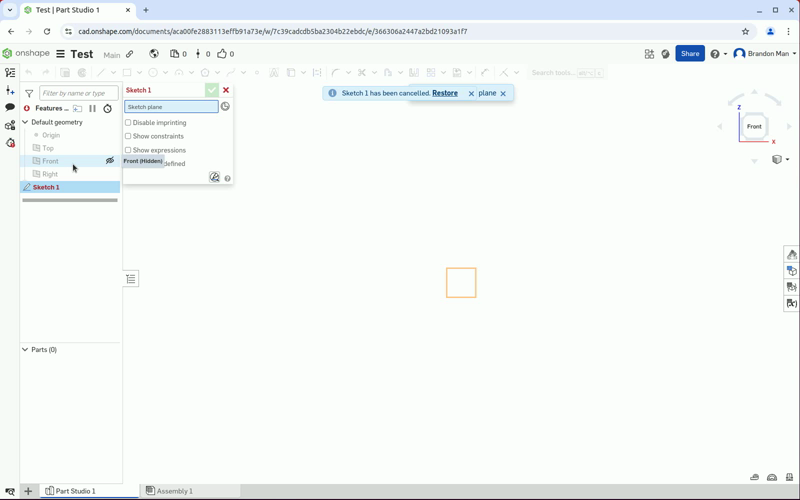
click(73, 163)
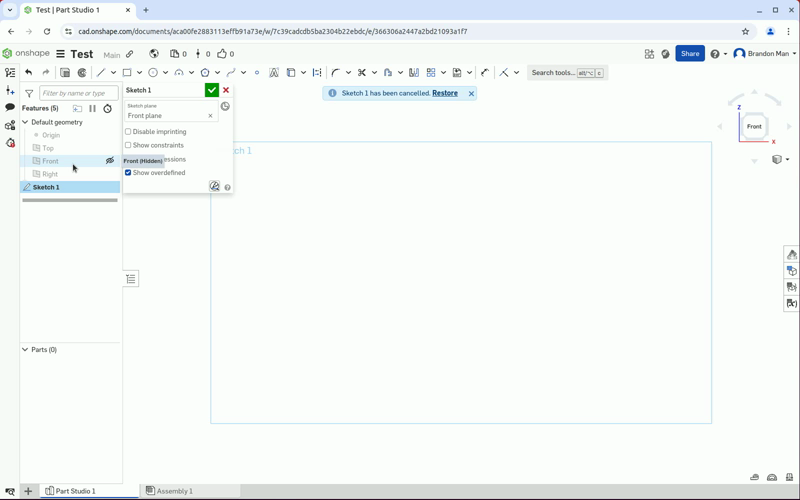
mouse_move(73, 352)
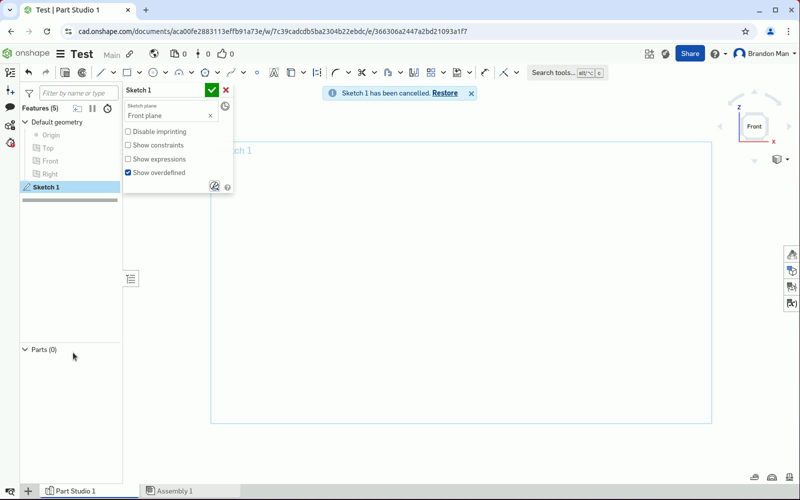
key(y)
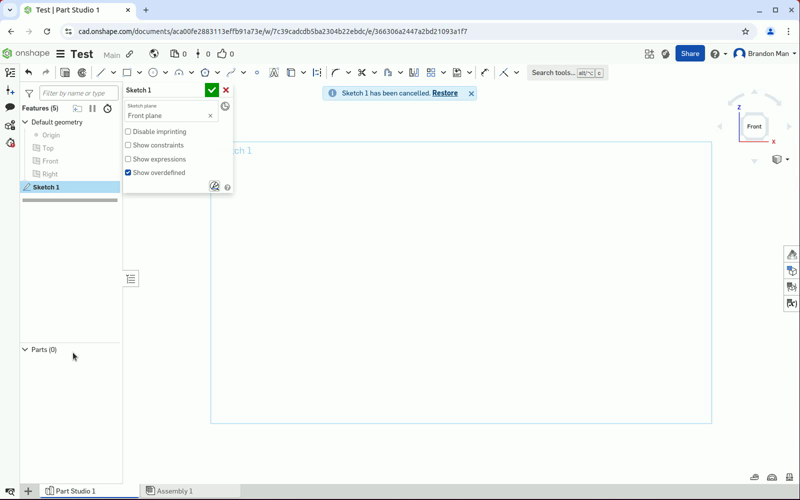
key(l)
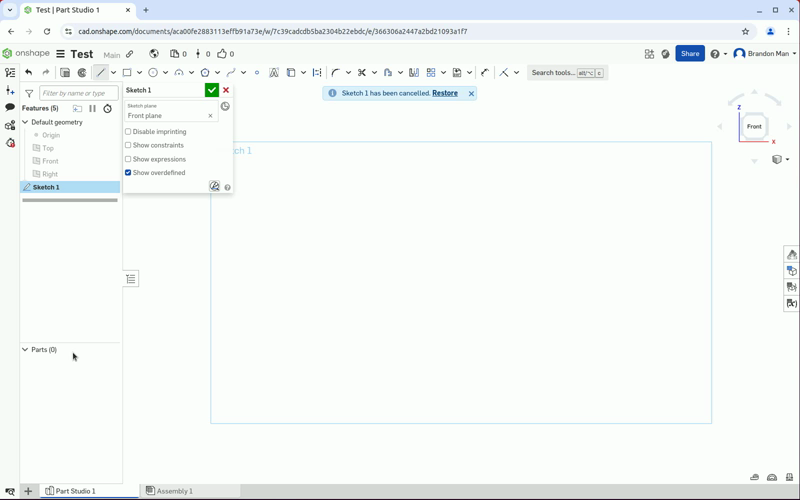
key_down(shift)
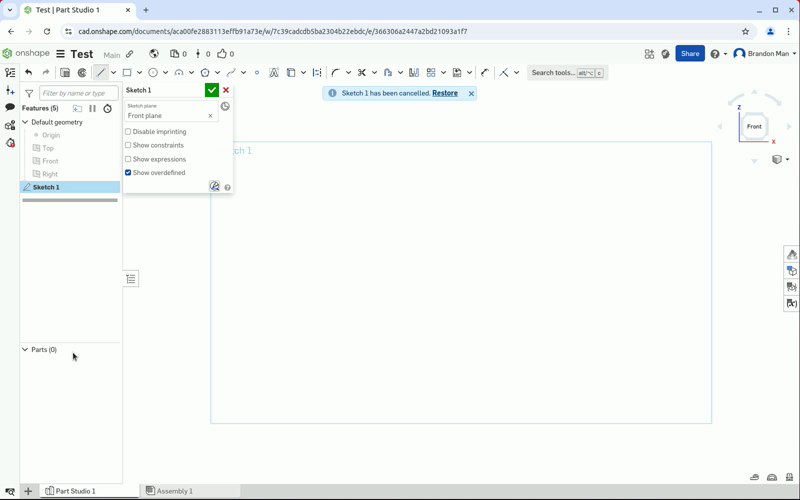
mouse_move(460, 395)
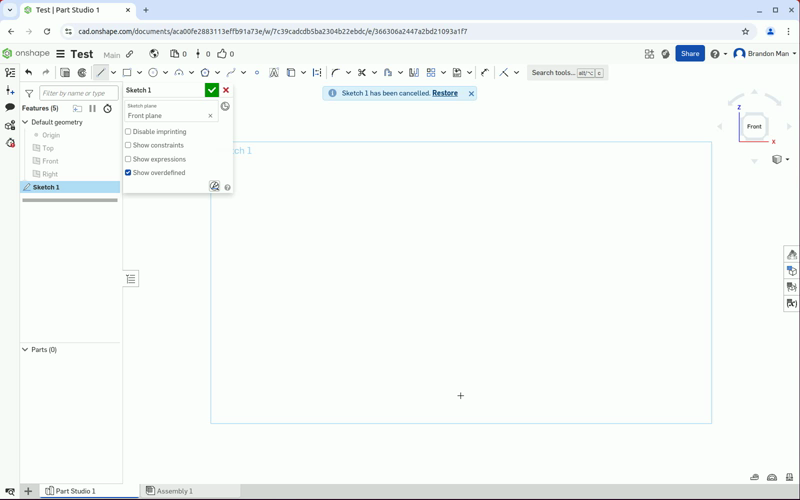
click(460, 395)
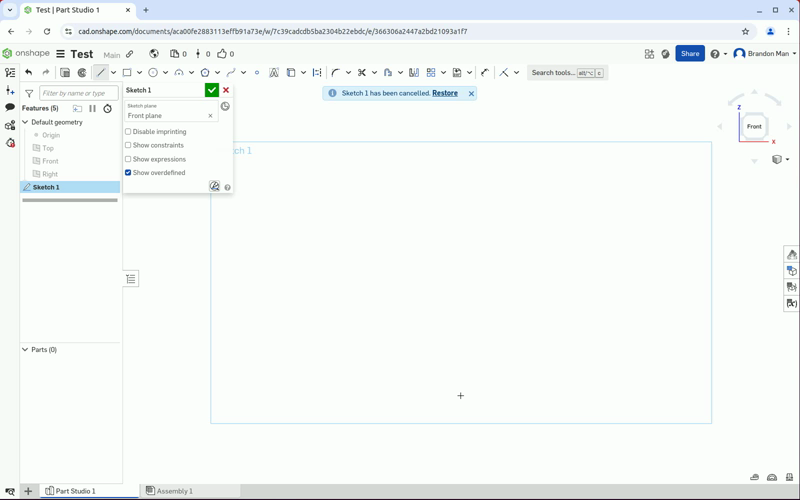
key_up(shift)
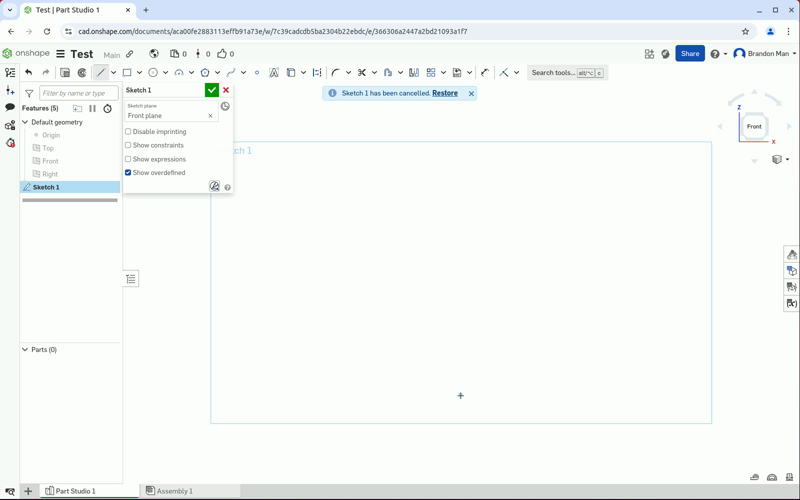
key_down(shift)
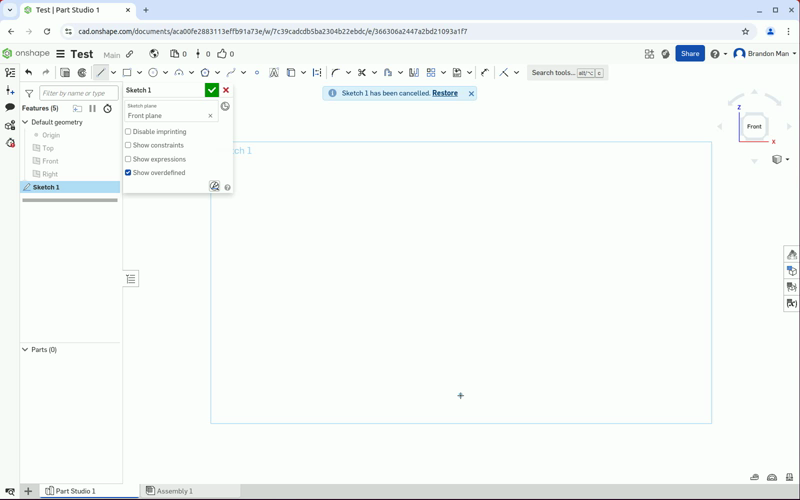
mouse_move(573, 395)
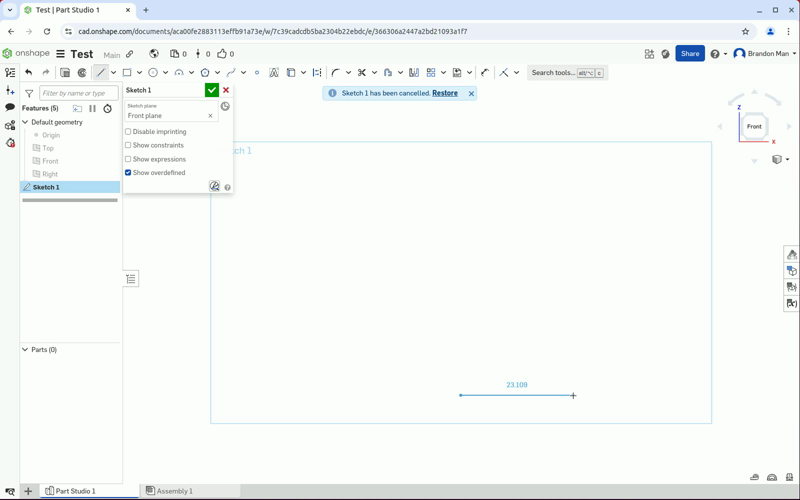
click(573, 395)
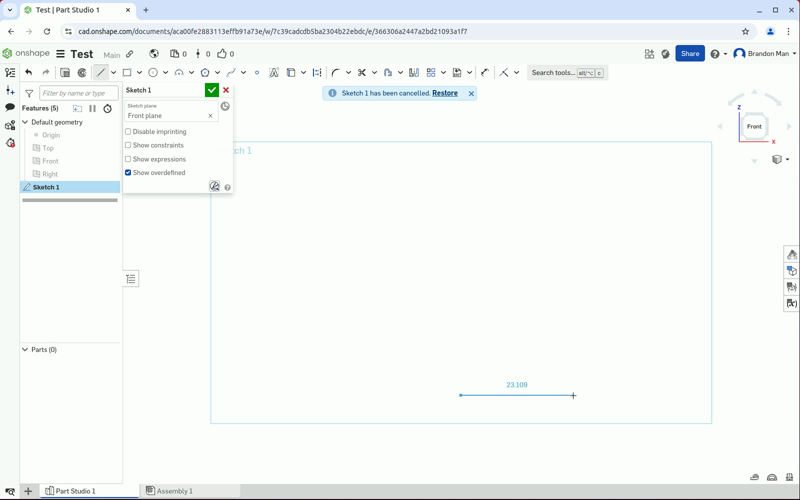
key_up(shift)
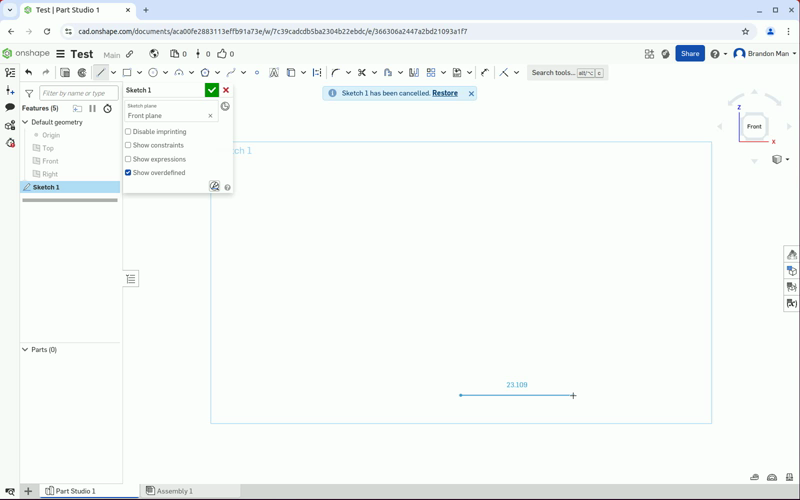
key_down(shift)
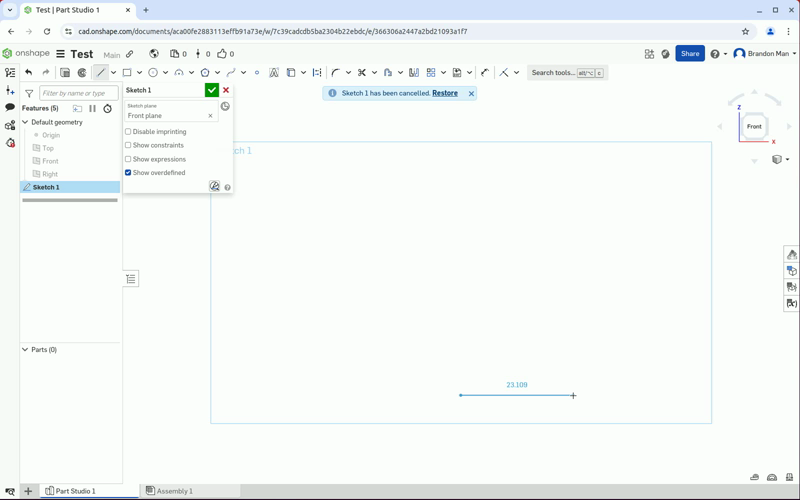
mouse_move(573, 282)
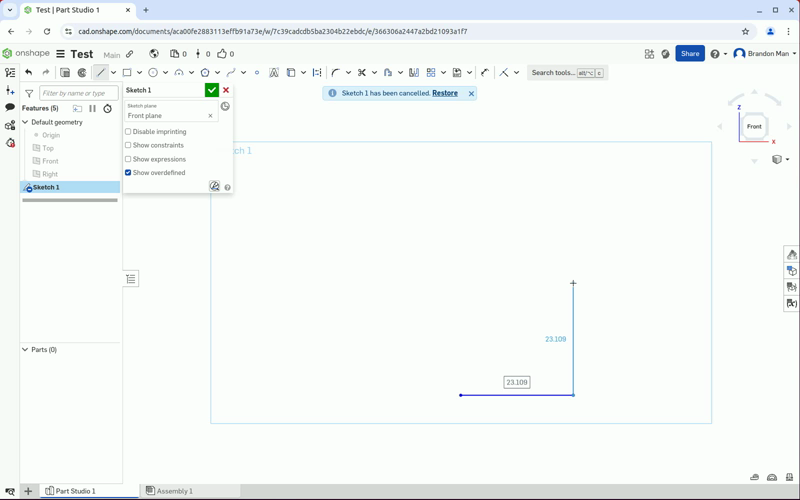
click(573, 282)
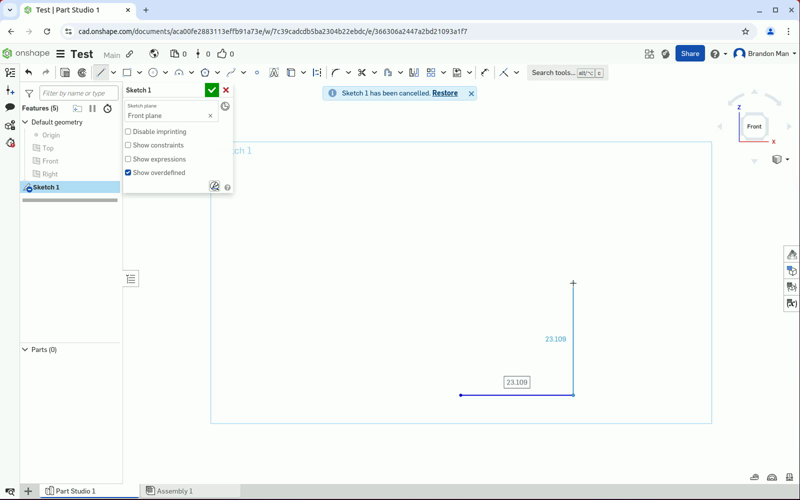
key_up(shift)
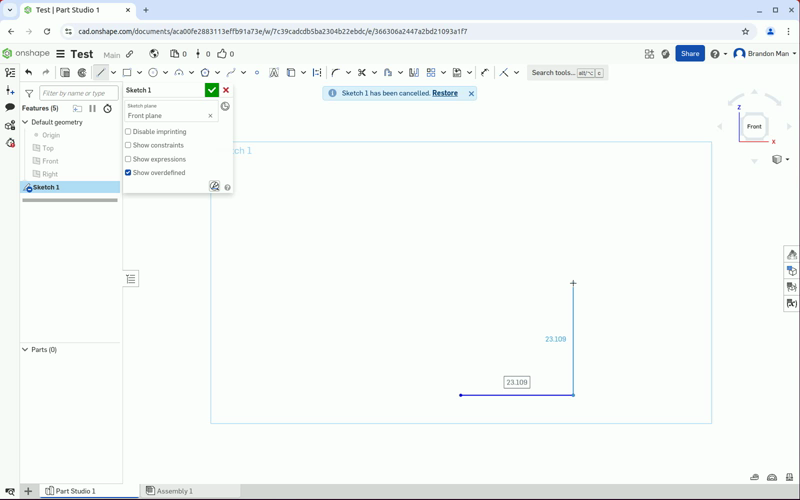
key_down(shift)
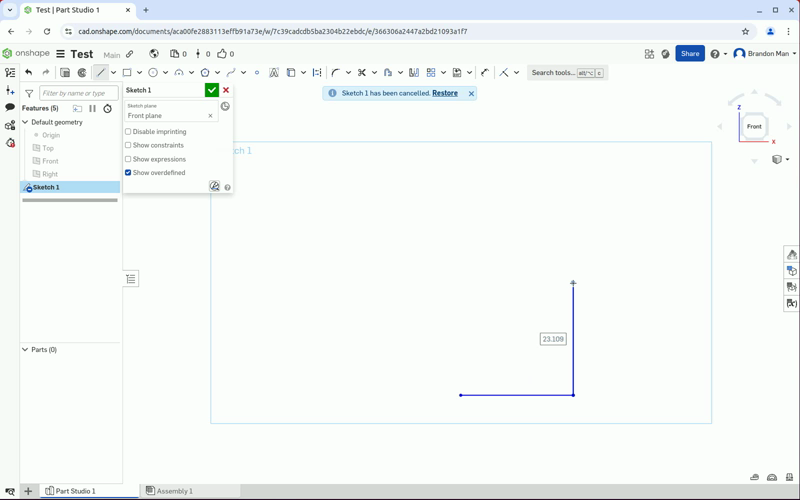
mouse_move(460, 282)
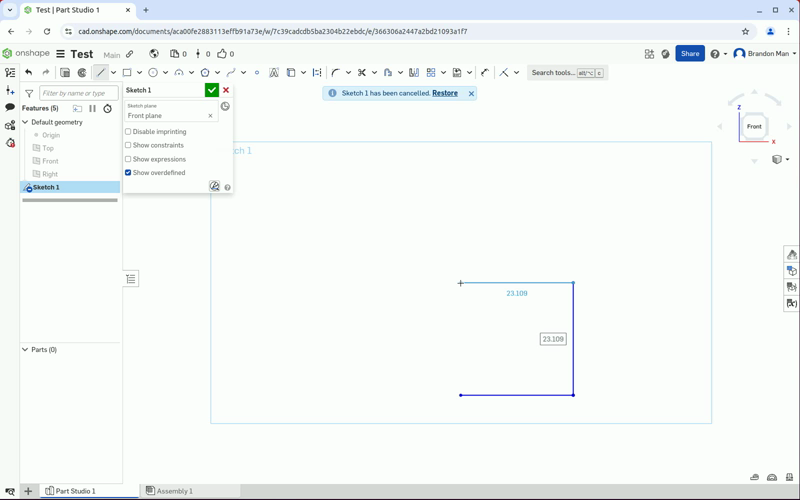
click(460, 282)
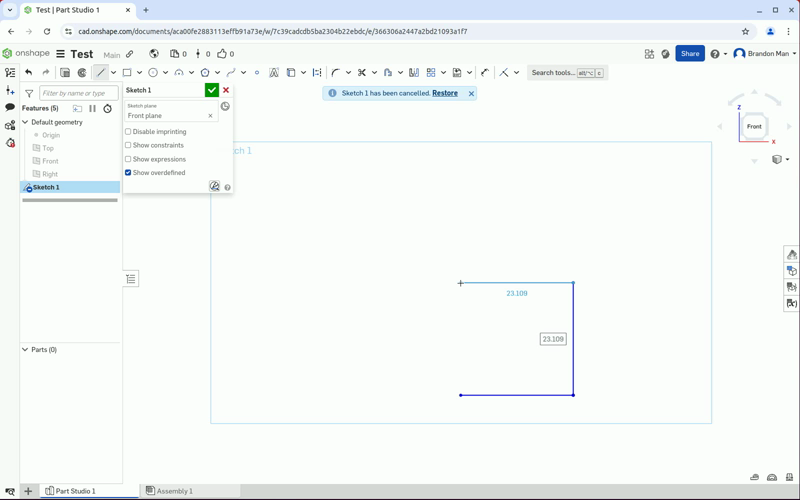
key_up(shift)
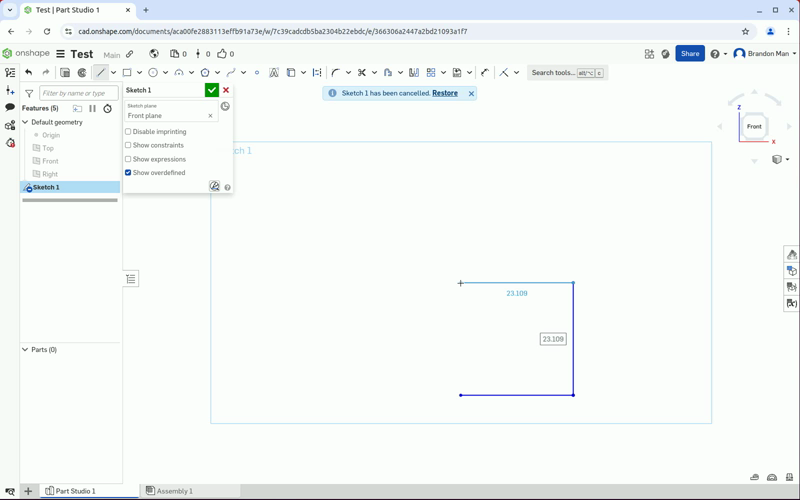
key_down(shift)
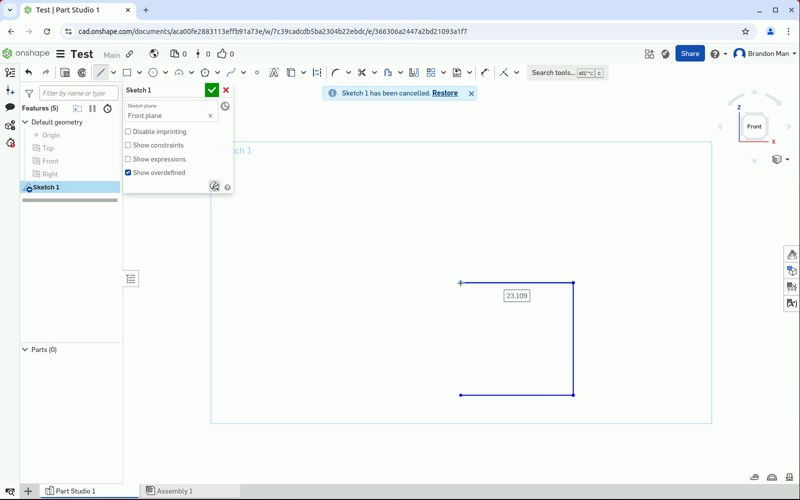
mouse_move(460, 395)
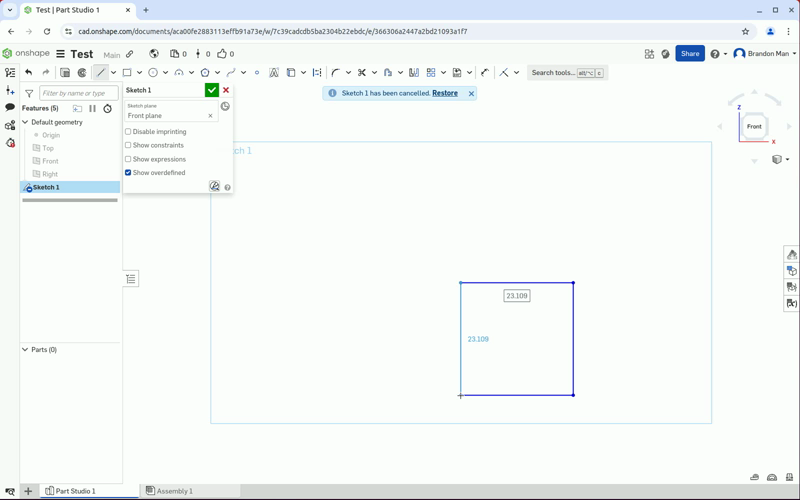
key_up(shift)
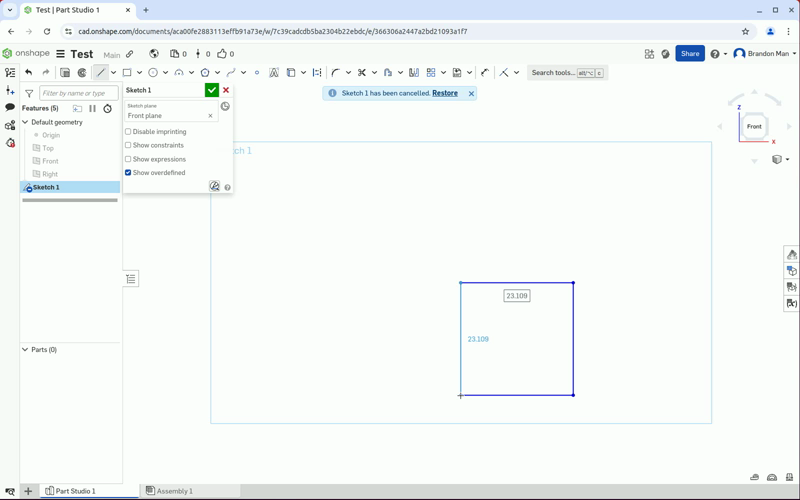
click(460, 395)
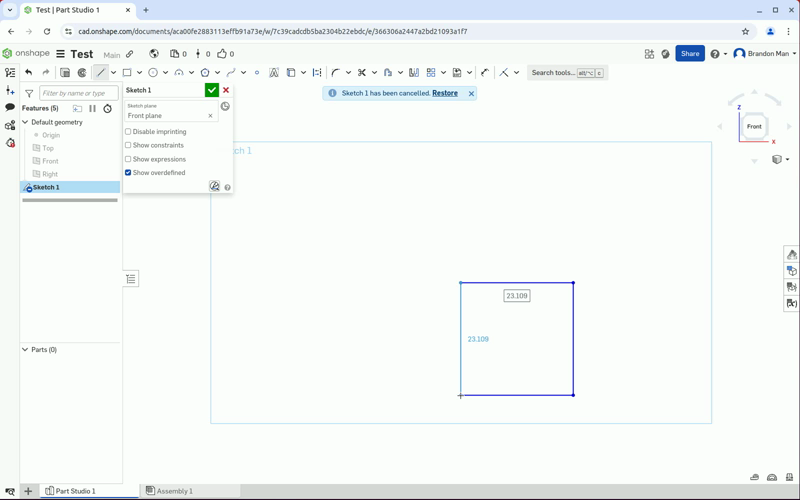
key(esc)
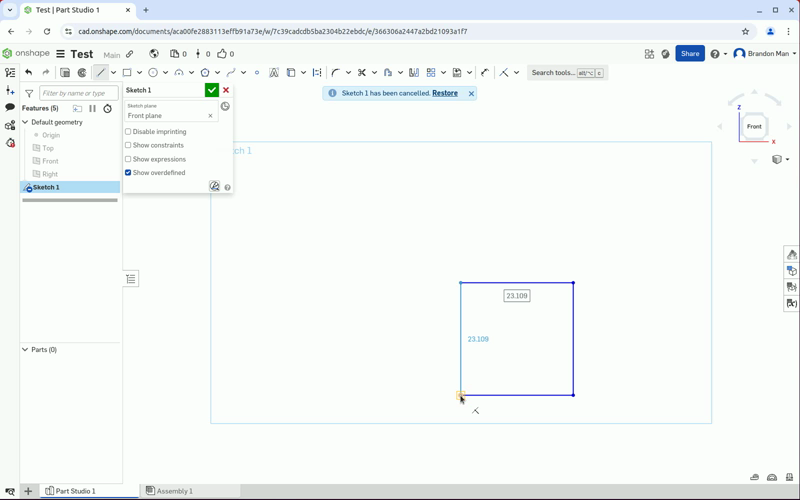
mouse_move(540, 362)
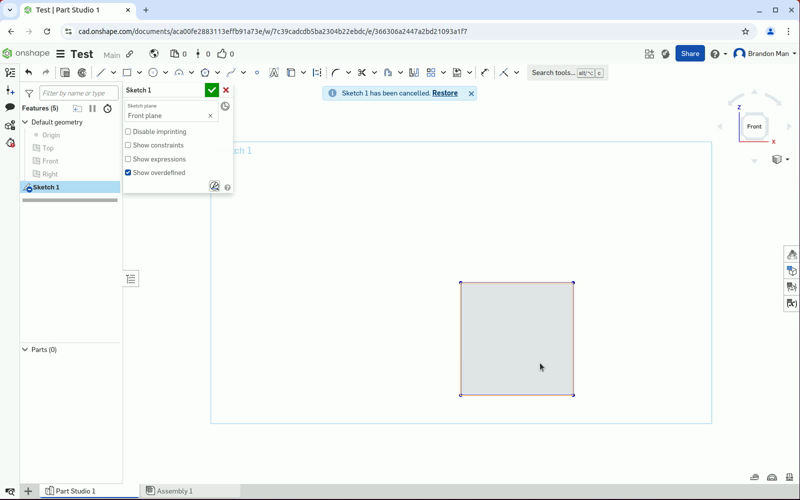
click(540, 362)
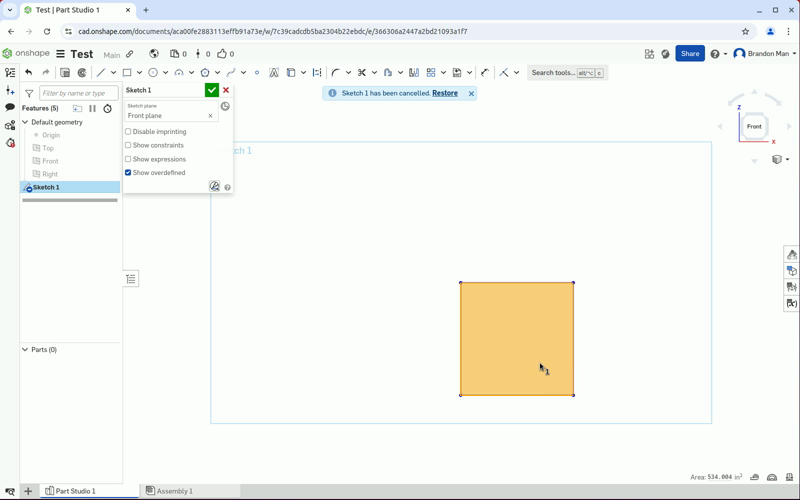
mouse_move(73, 352)
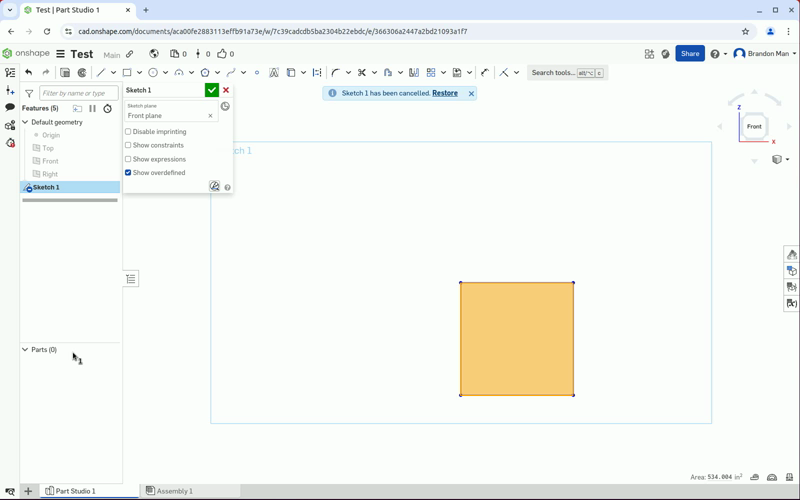
key(shift+y)
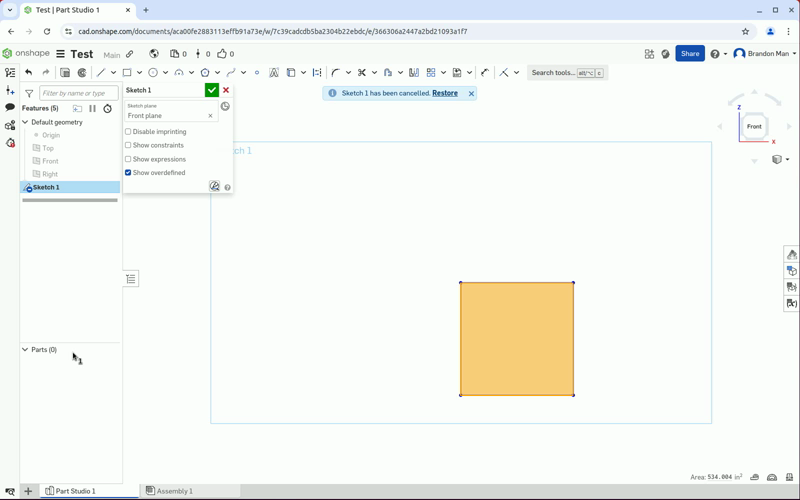
key(shift+e)
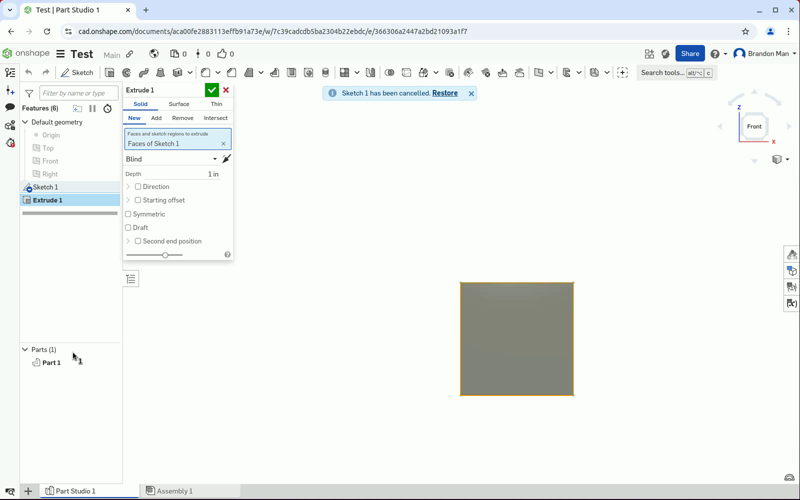
mouse_move(143, 106)
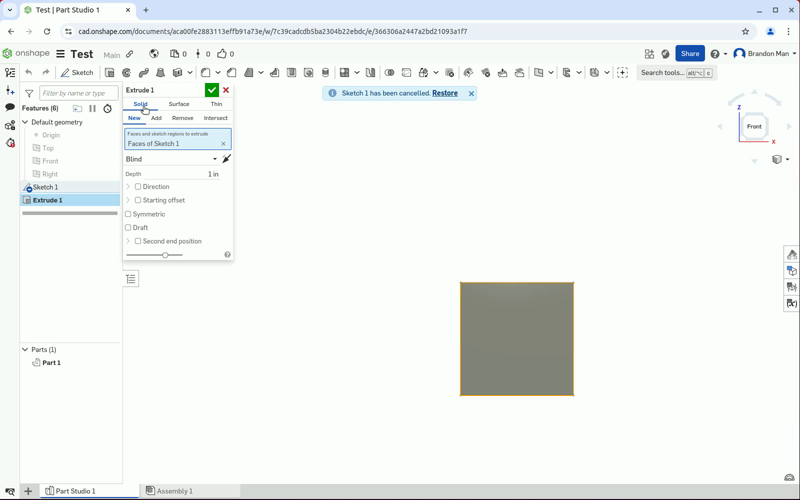
click(143, 106)
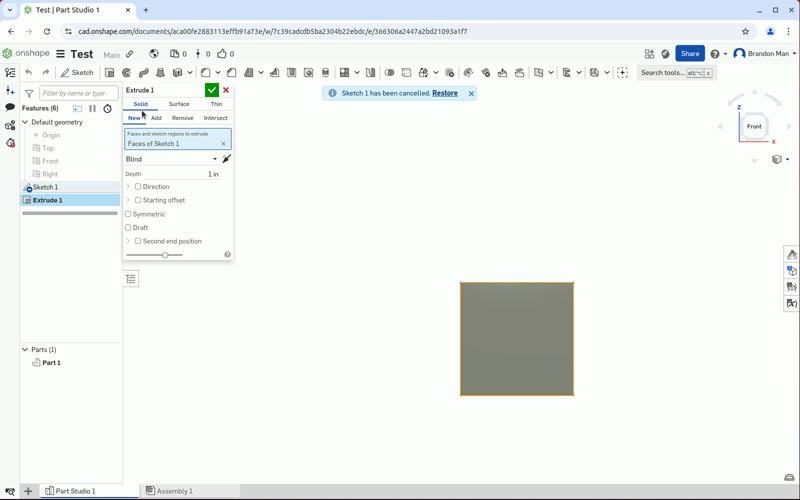
mouse_move(137, 120)
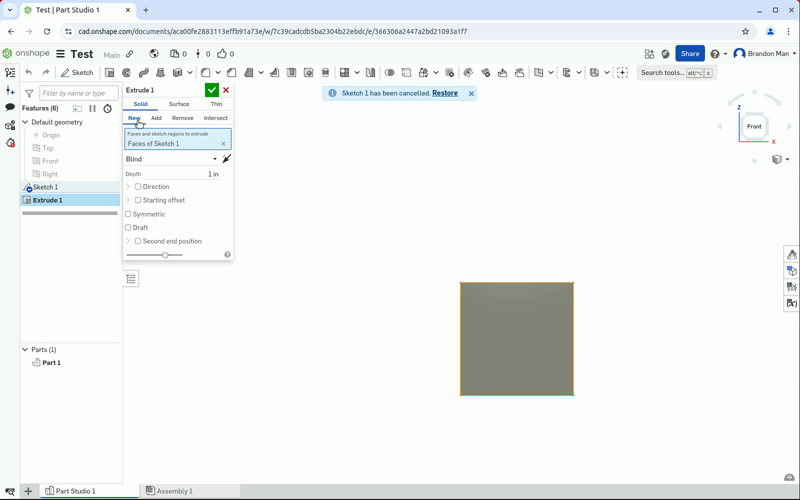
click(137, 120)
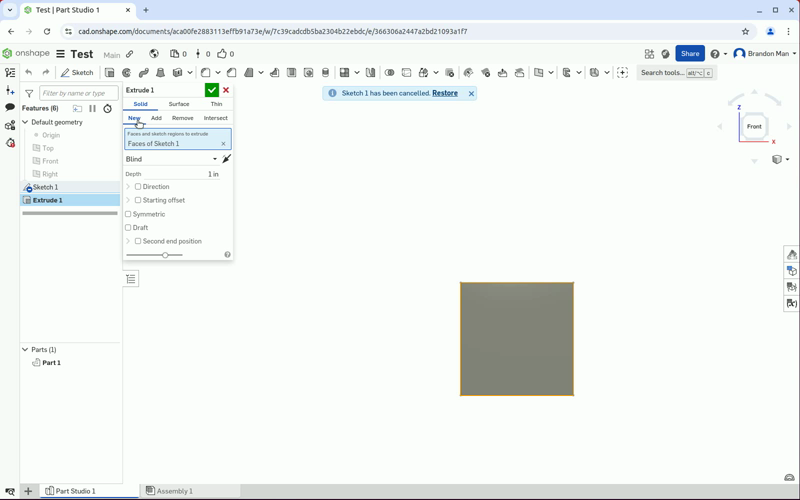
key(tab, 4)
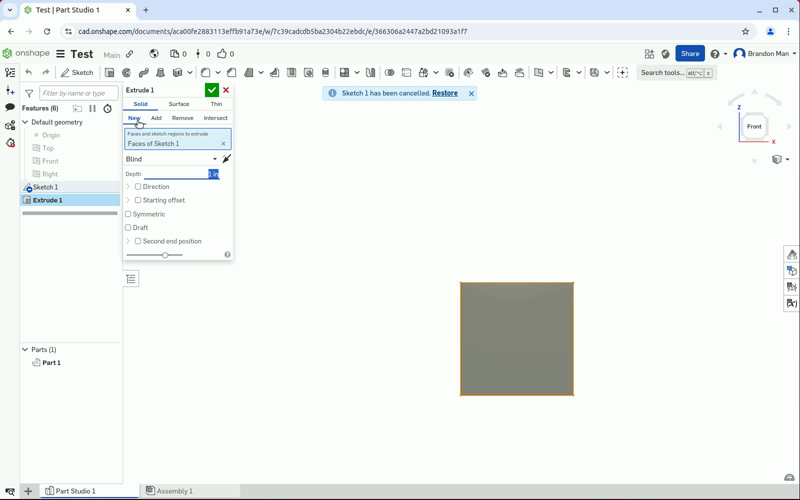
text(23.108)
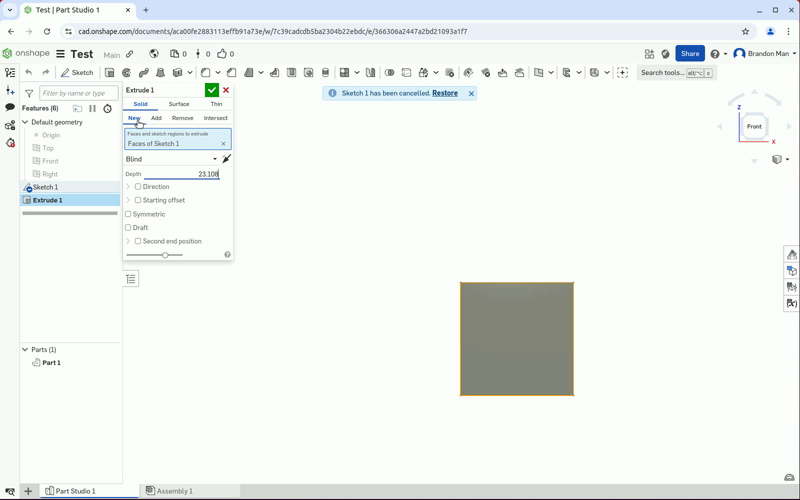
key(enter)
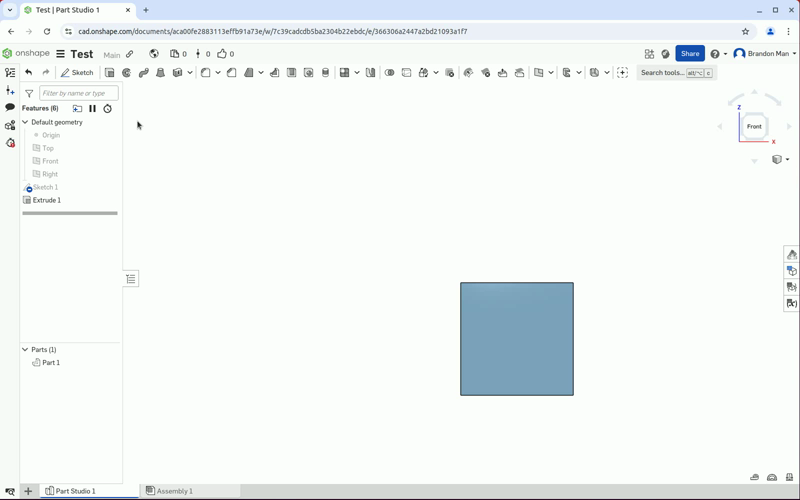
key(shift+h)
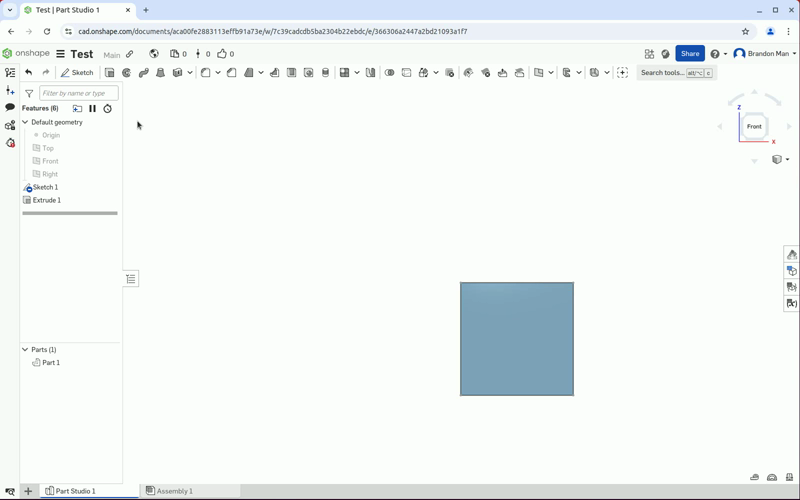
key(shift+h)
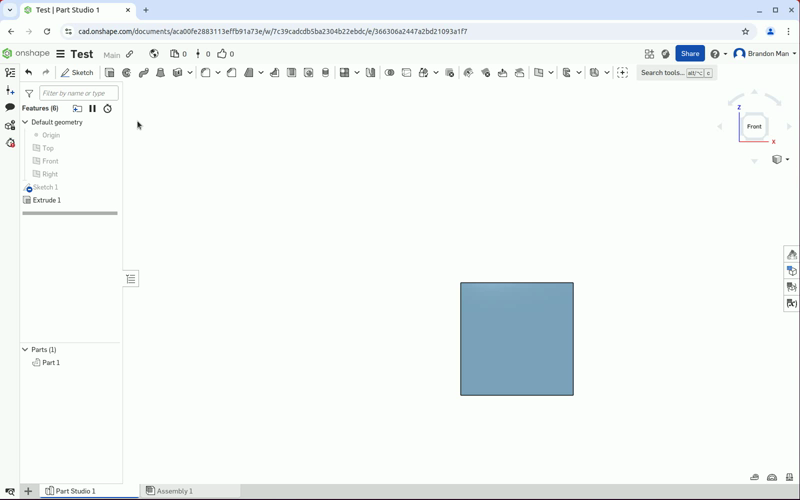
mouse_move(73, 189)
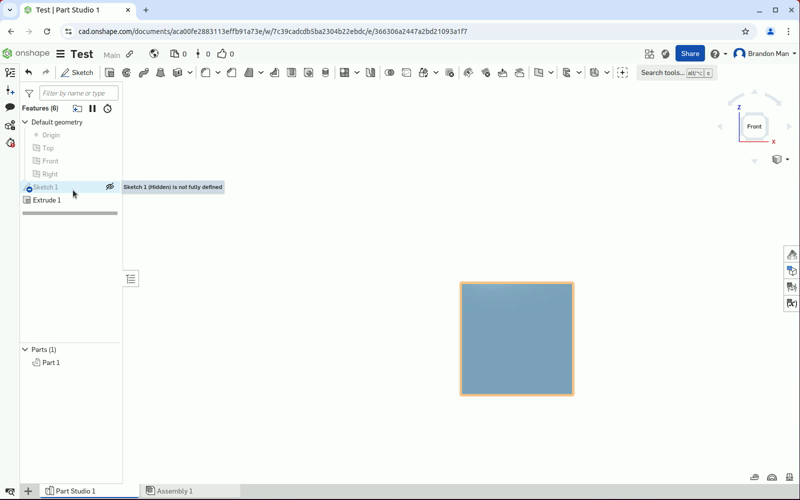
click(73, 189)
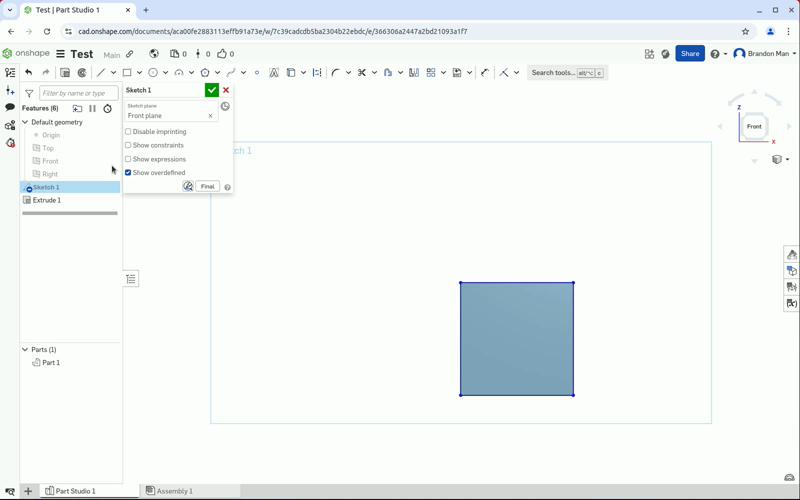
mouse_move(229, 92)
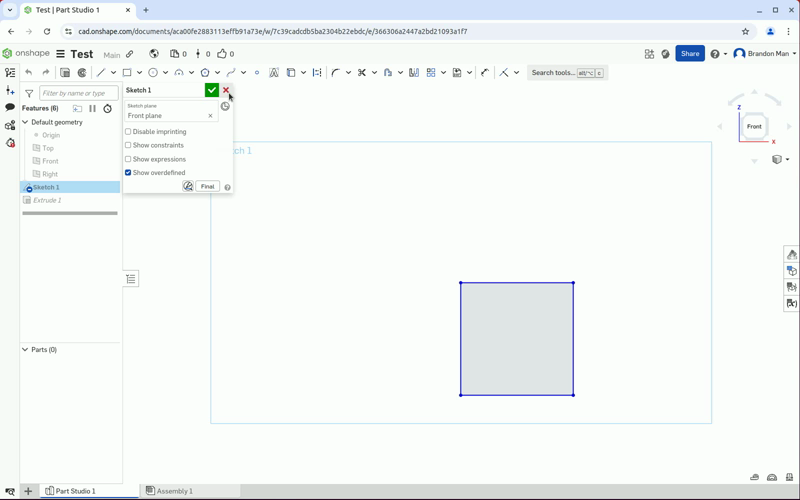
click(229, 92)
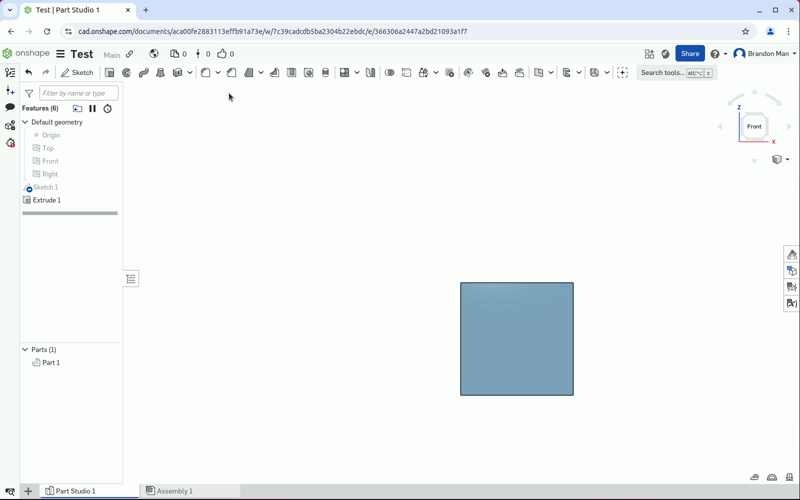
mouse_move(541, 75)
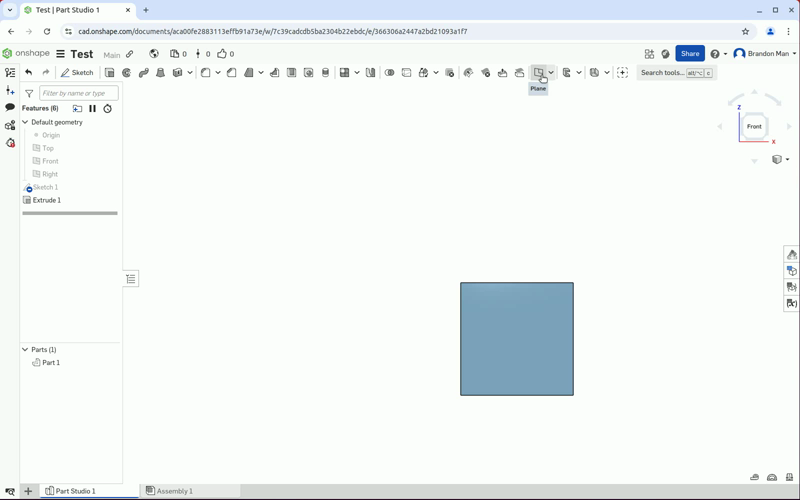
click(541, 75)
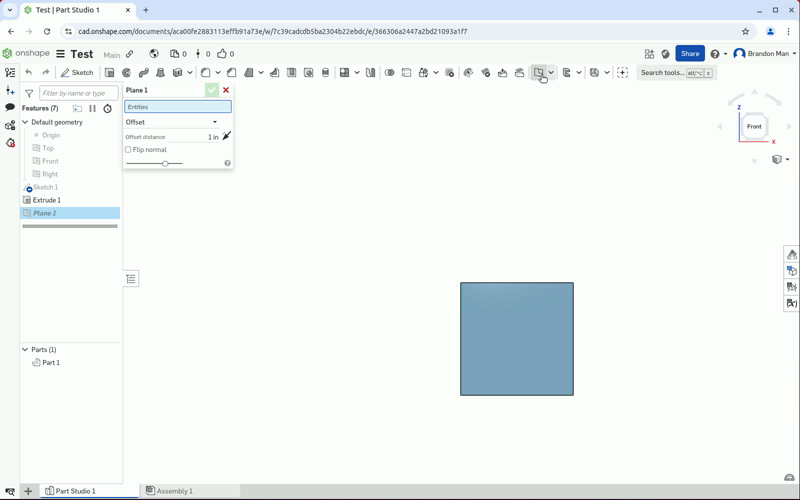
mouse_move(73, 163)
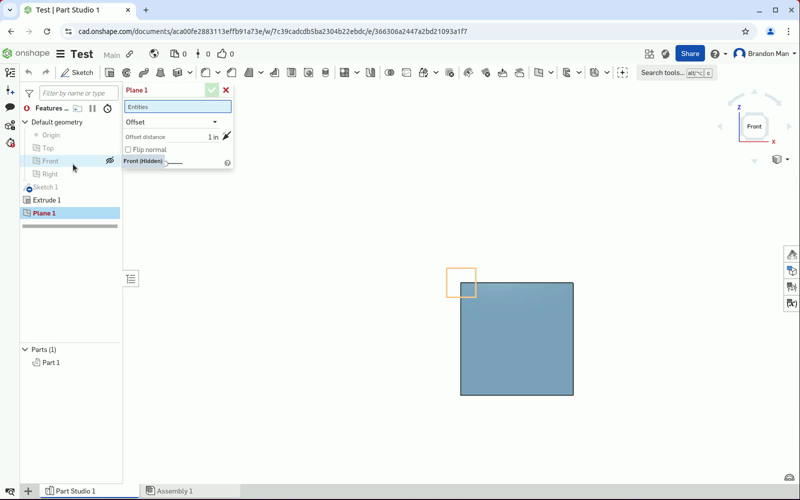
click(73, 163)
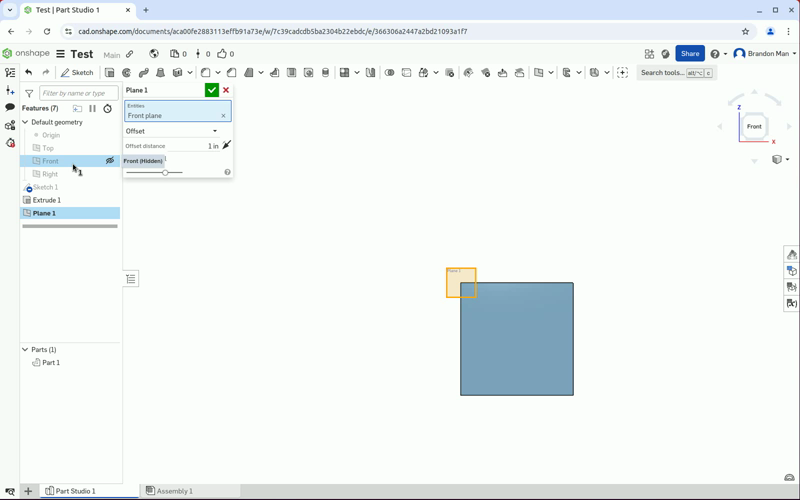
key(tab, 2)
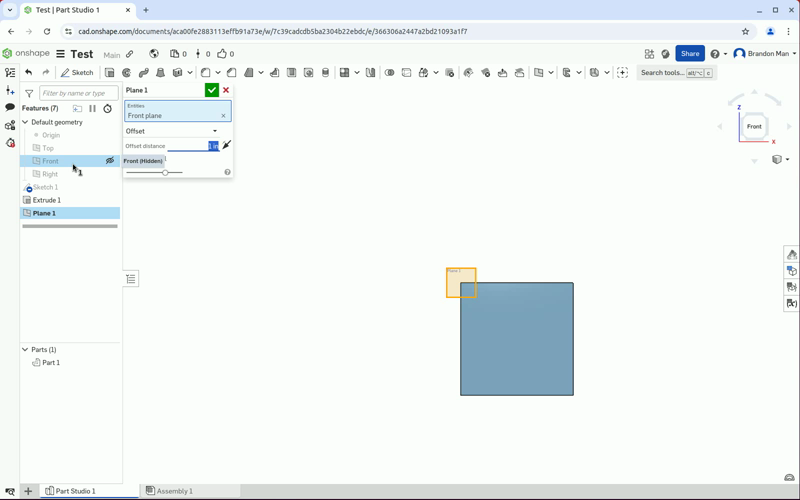
text(23.108)
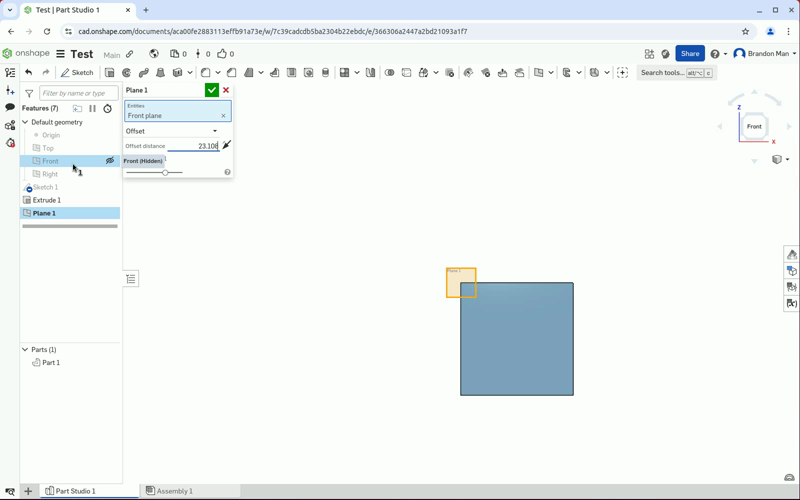
key(enter, 2)
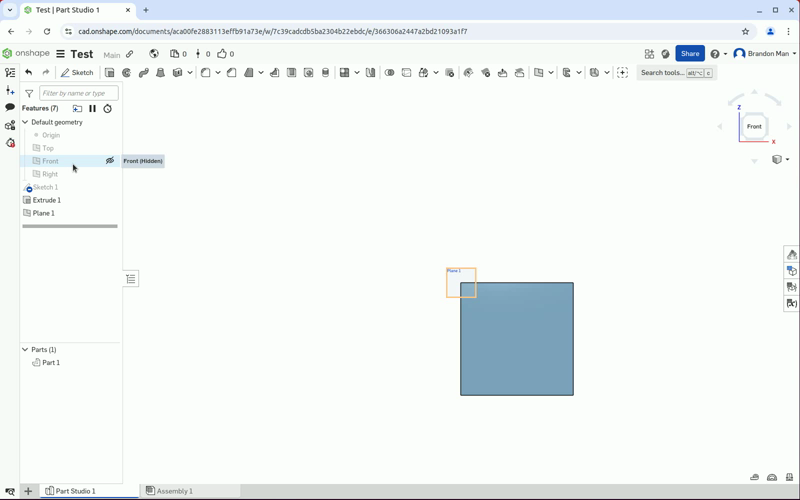
key(shift+s)
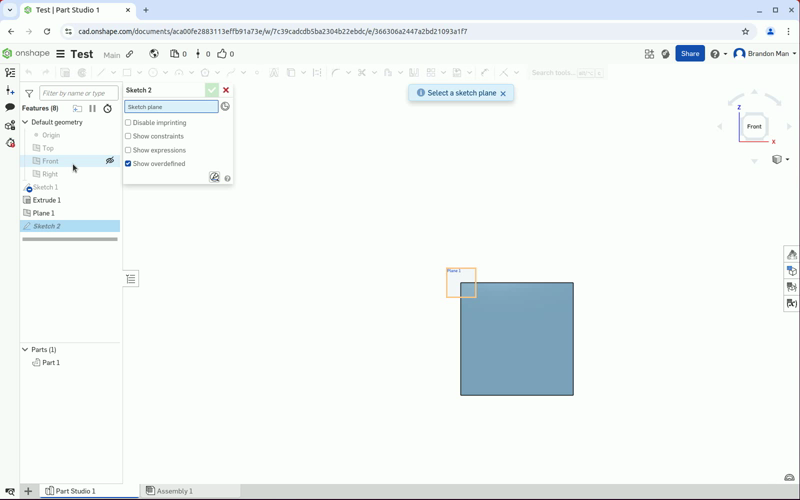
mouse_move(73, 215)
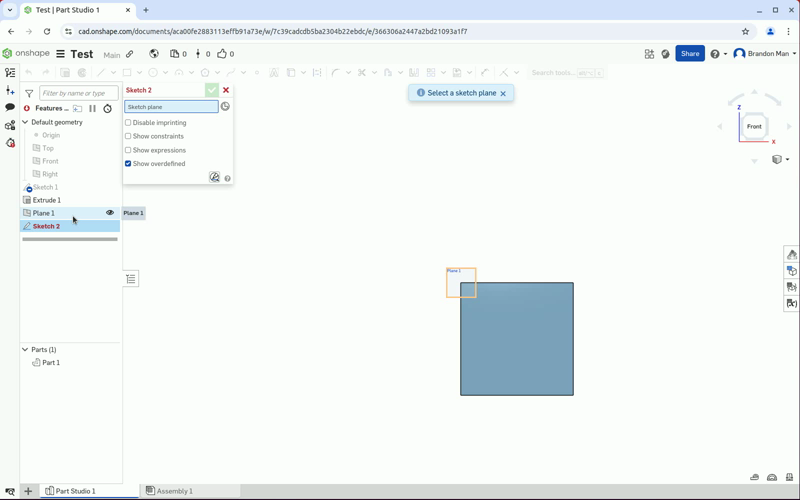
click(73, 215)
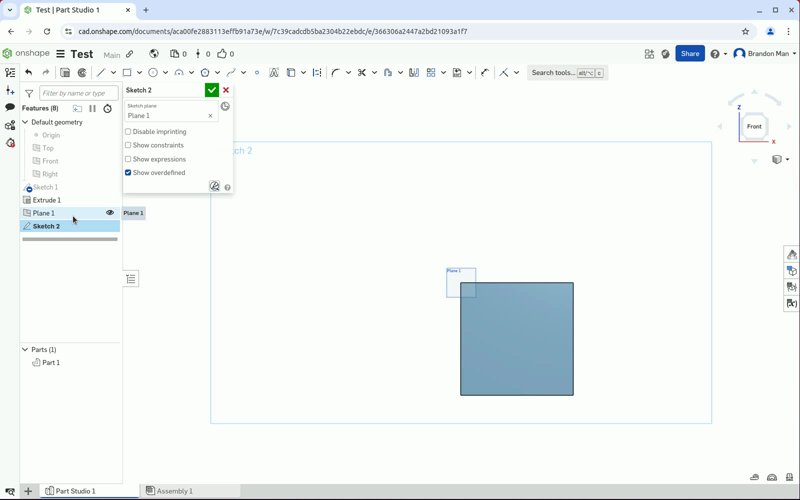
mouse_move(73, 352)
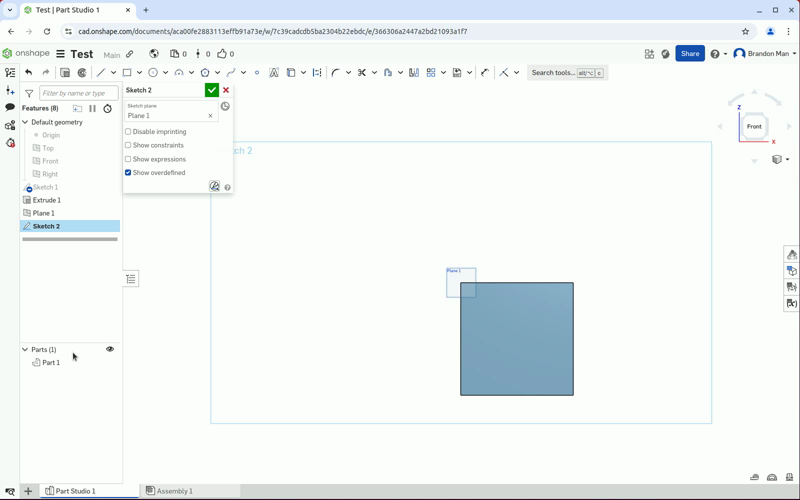
key(y)
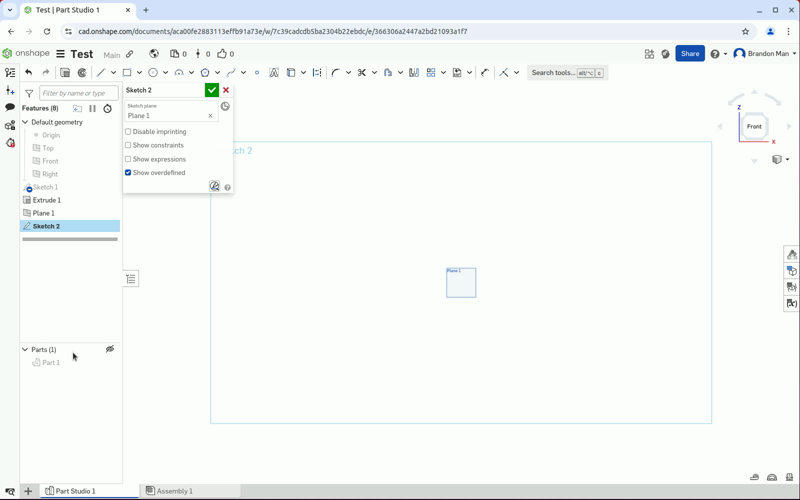
key(l)
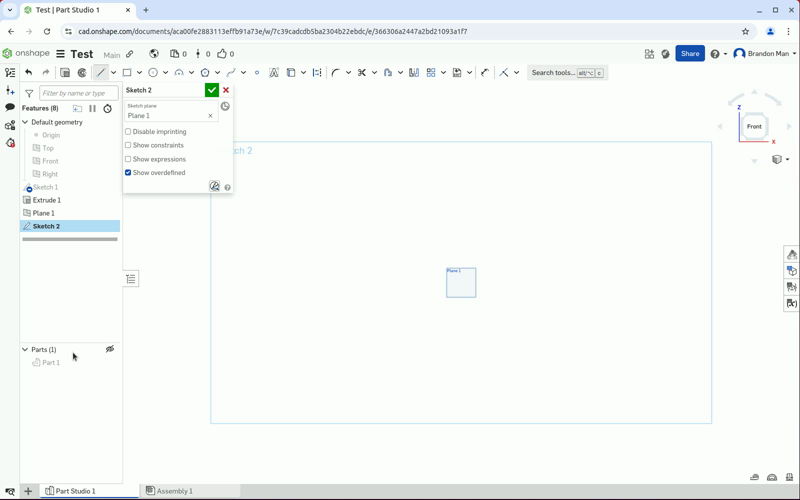
key_down(shift)
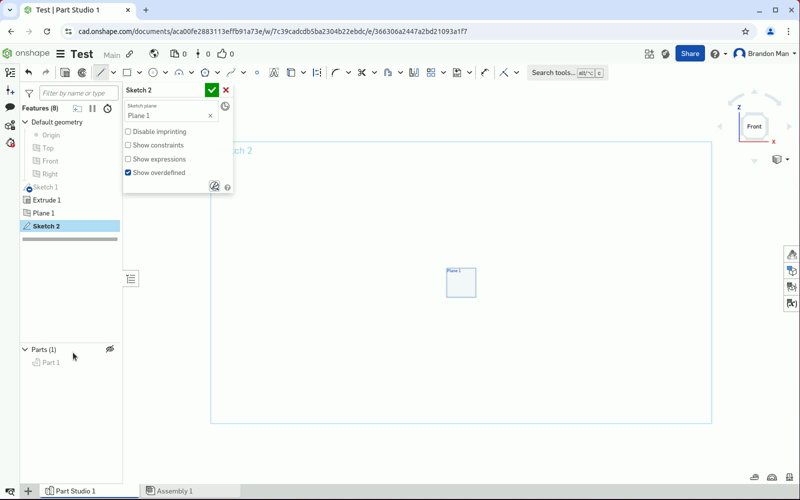
mouse_move(483, 373)
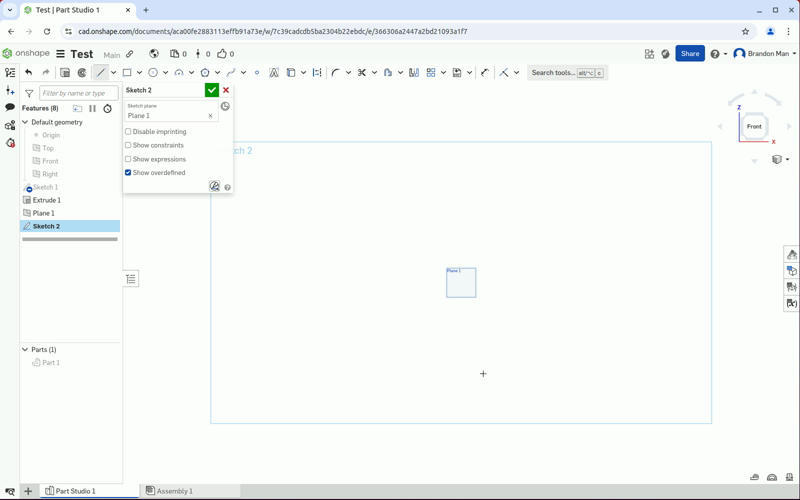
click(483, 373)
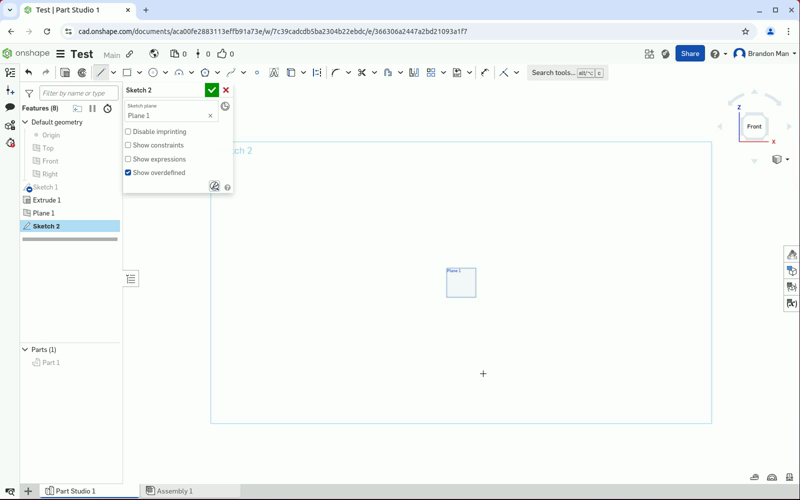
key_up(shift)
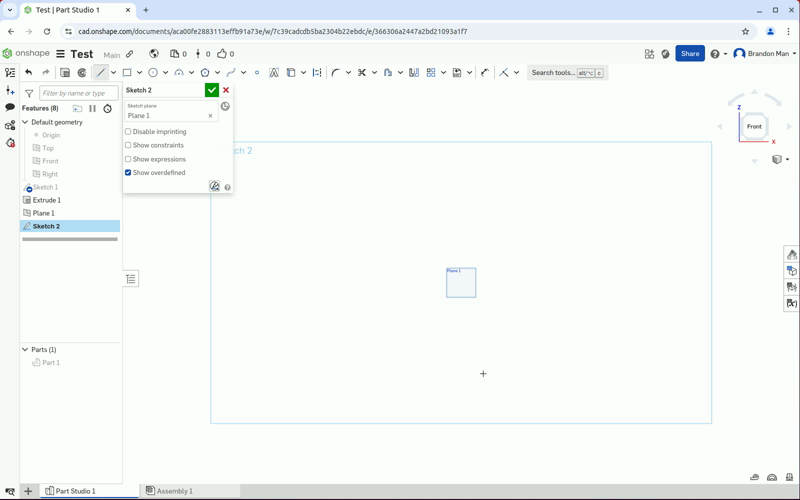
key_down(shift)
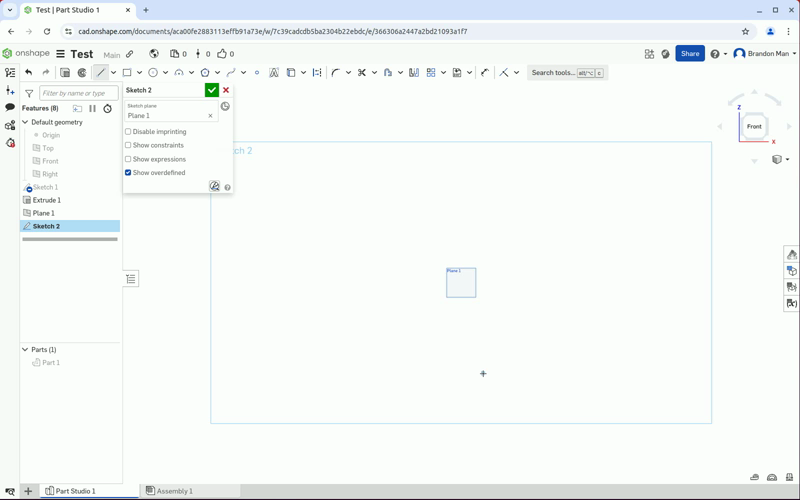
mouse_move(573, 373)
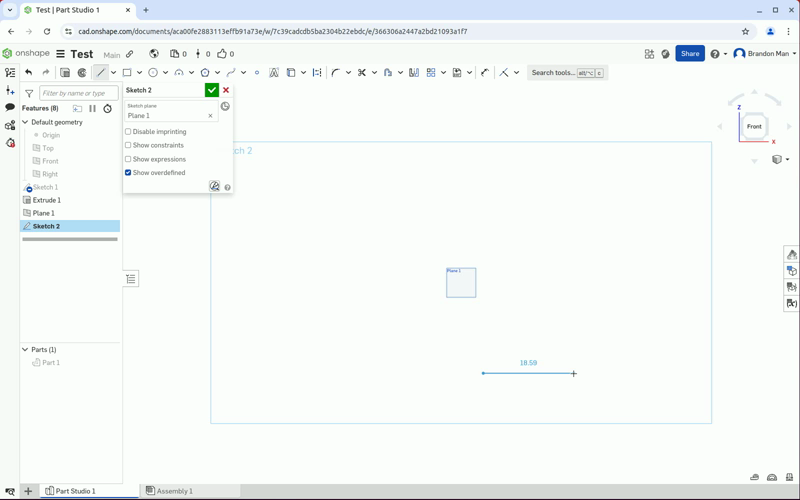
click(573, 373)
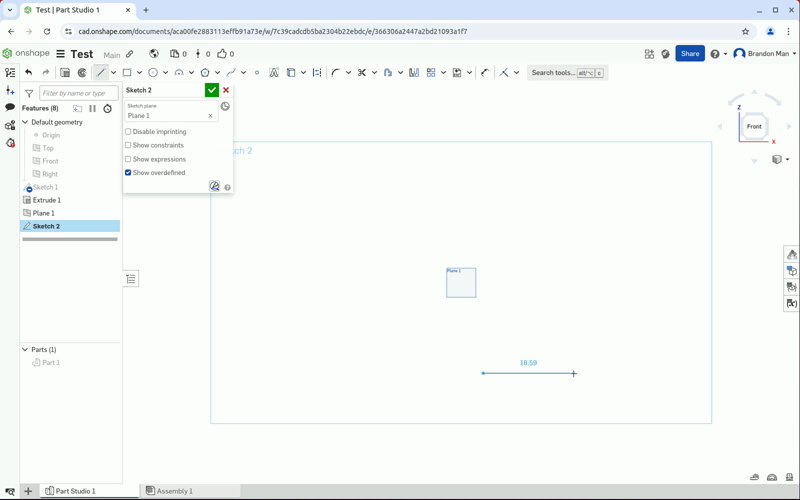
key_up(shift)
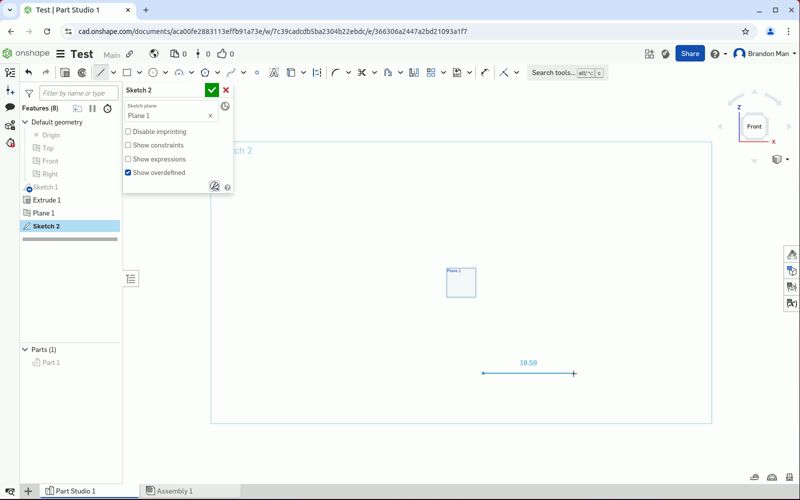
key_down(shift)
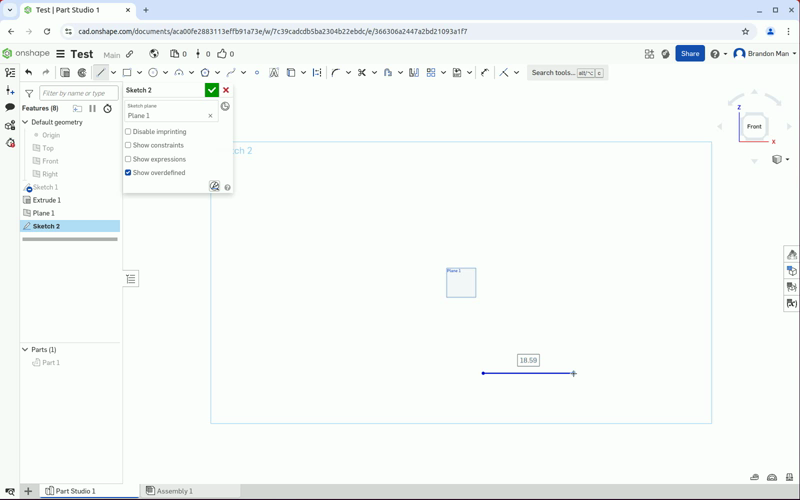
mouse_move(573, 282)
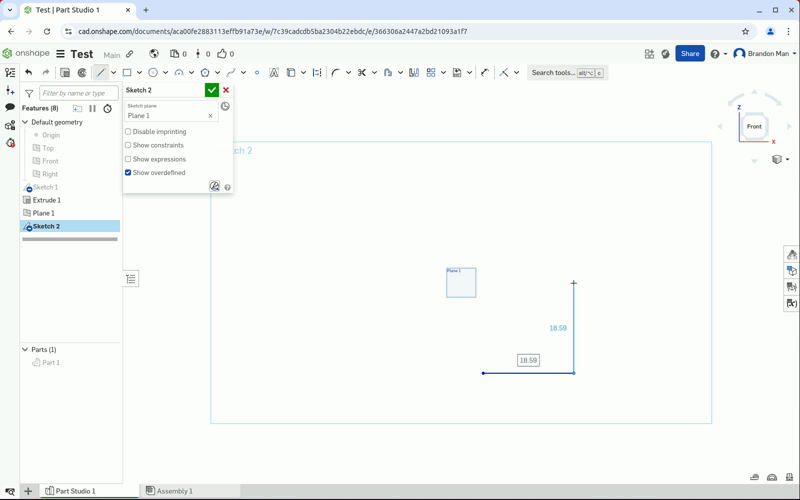
click(573, 282)
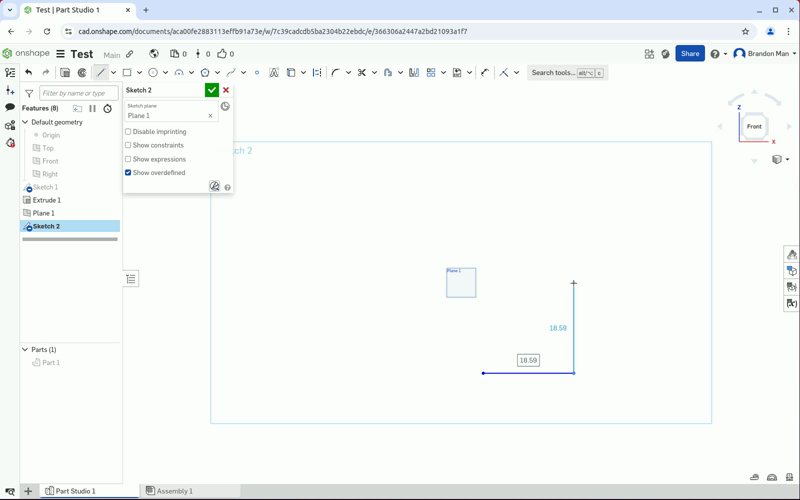
key_up(shift)
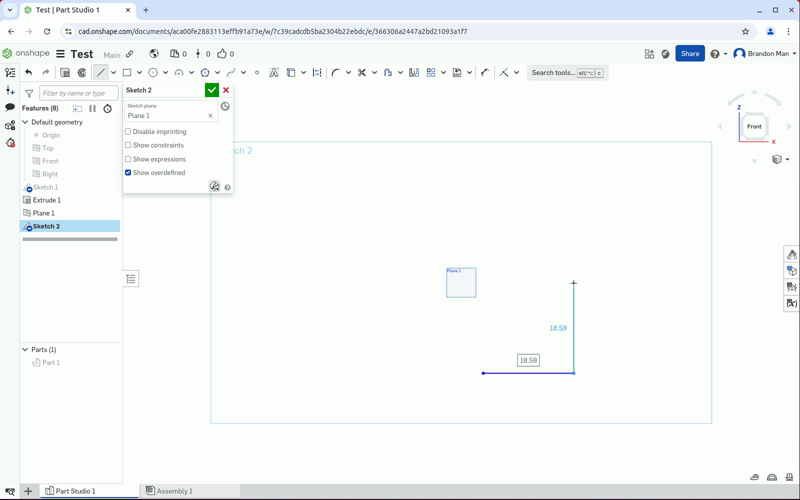
key_down(shift)
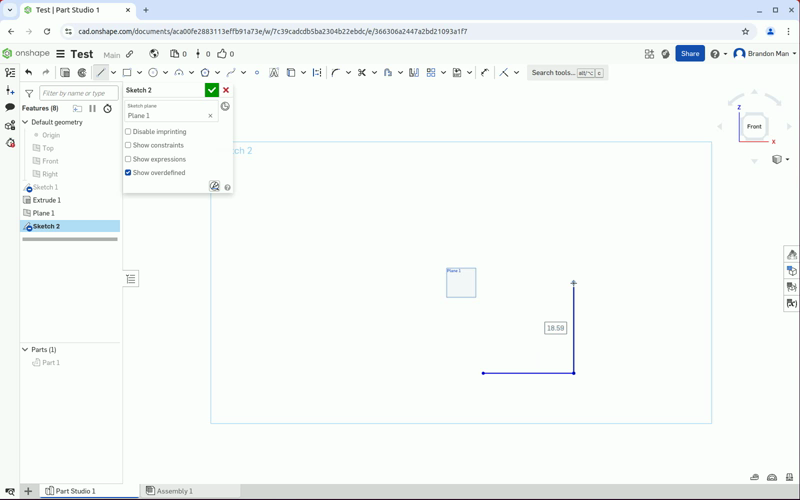
mouse_move(483, 282)
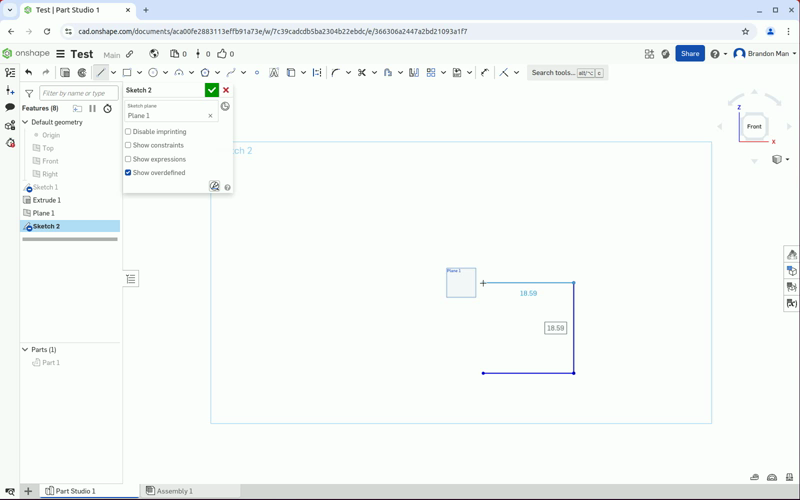
click(483, 282)
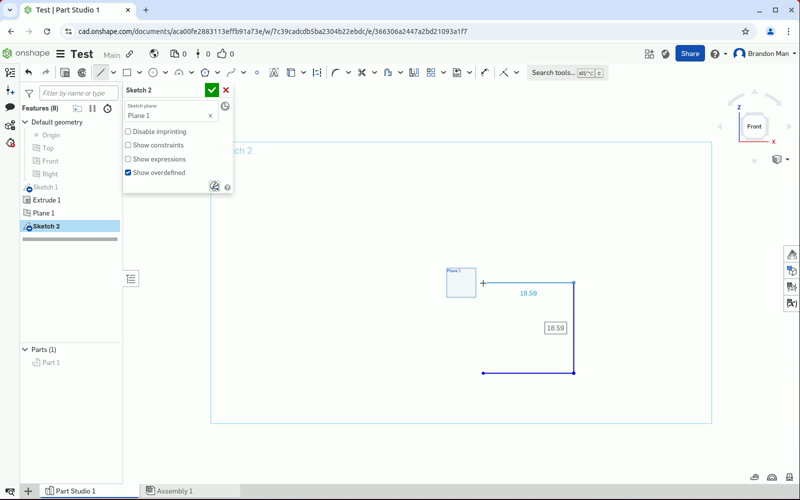
key_up(shift)
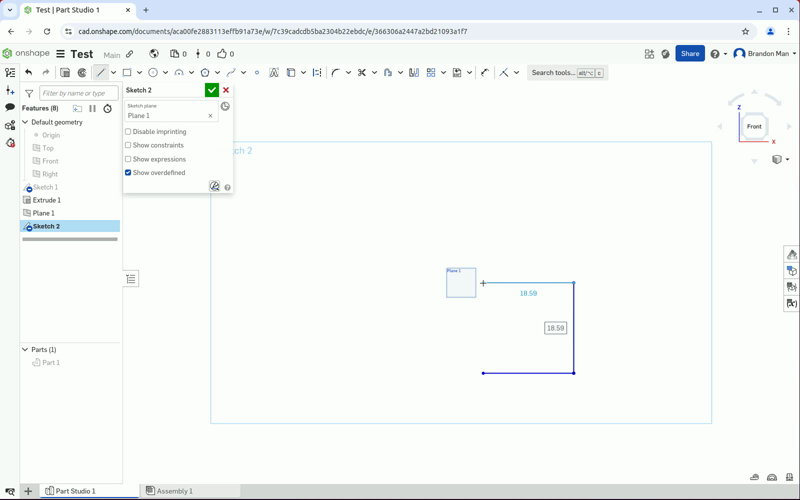
key_down(shift)
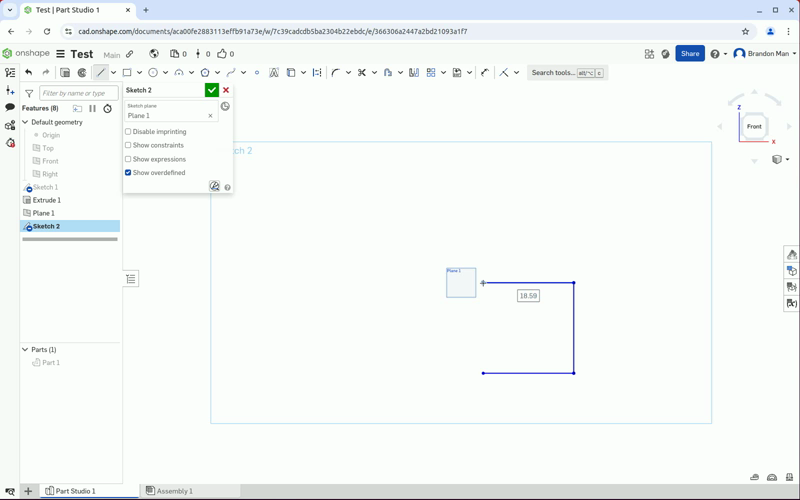
mouse_move(483, 373)
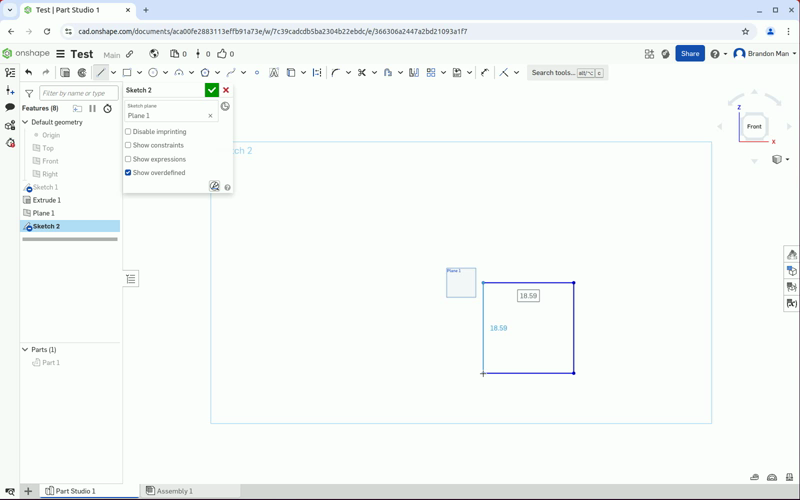
key_up(shift)
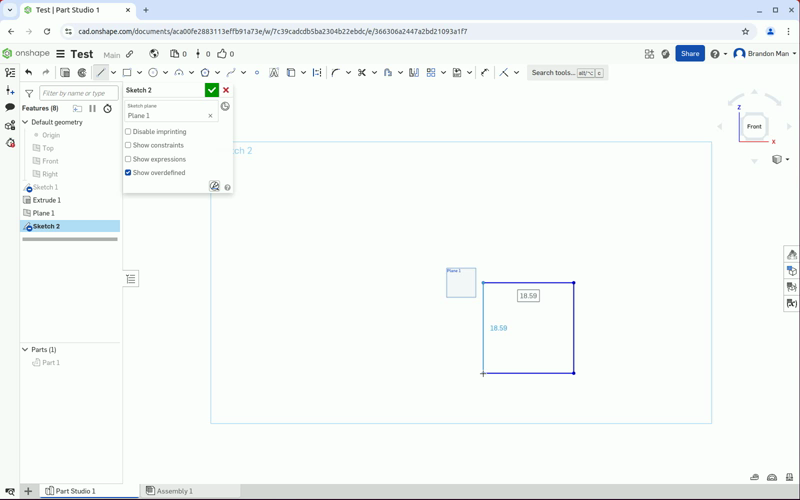
click(483, 373)
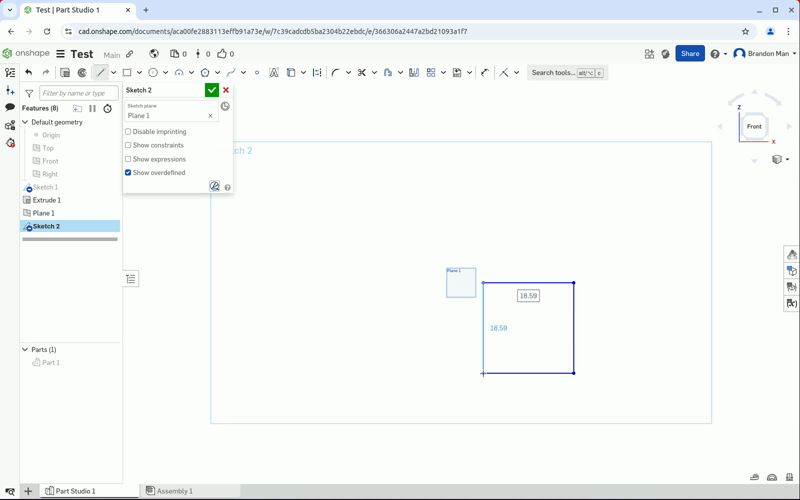
key(esc)
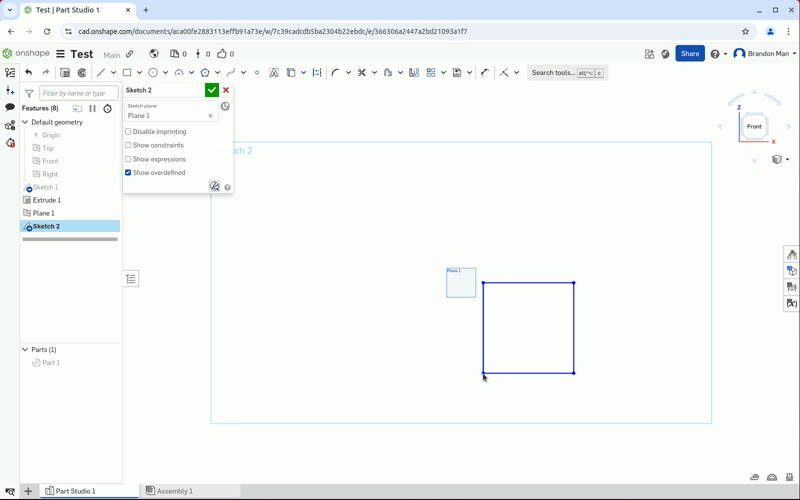
mouse_move(525, 299)
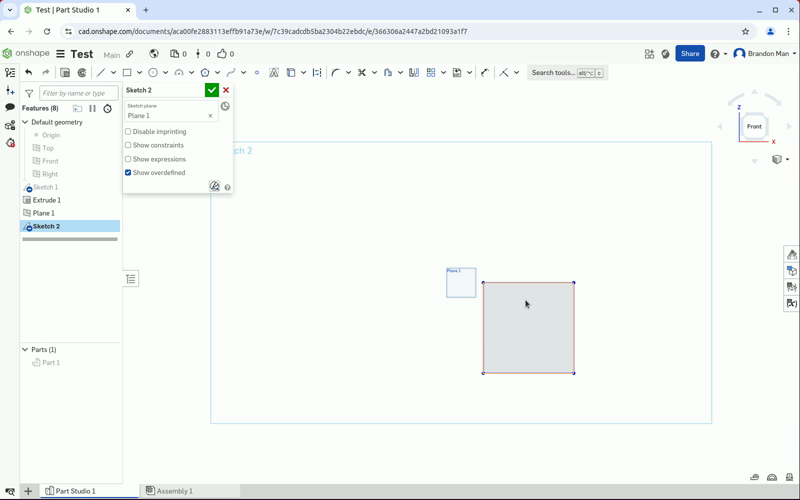
click(525, 299)
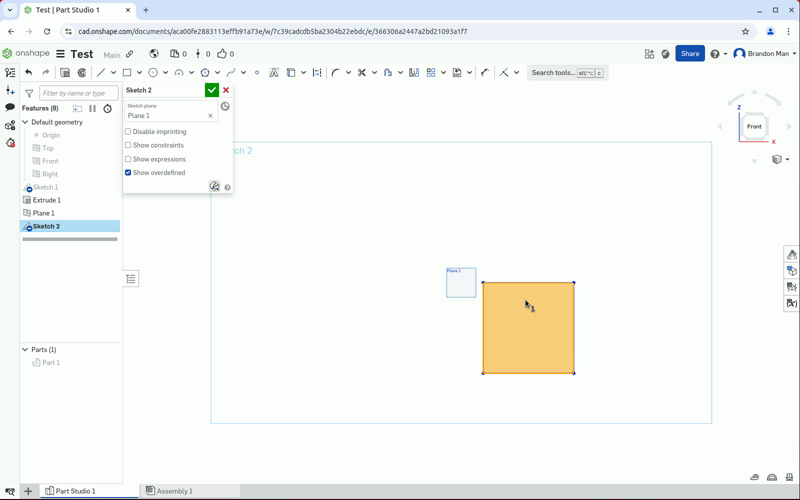
mouse_move(73, 352)
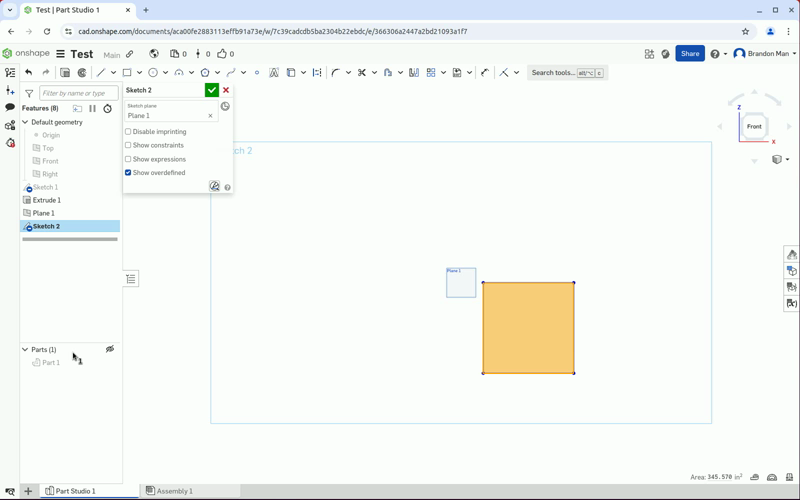
key(shift+y)
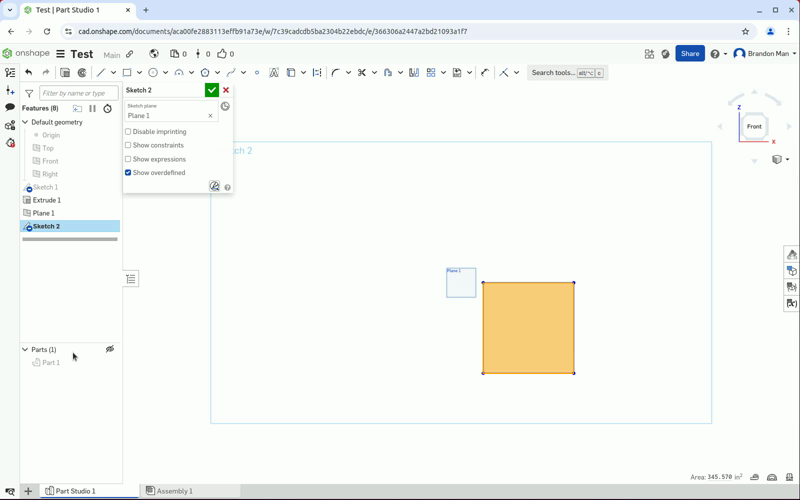
key(shift+e)
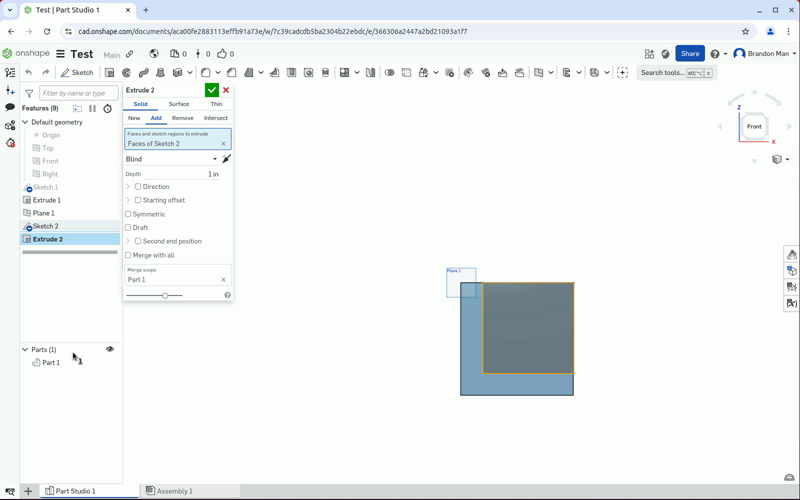
mouse_move(143, 106)
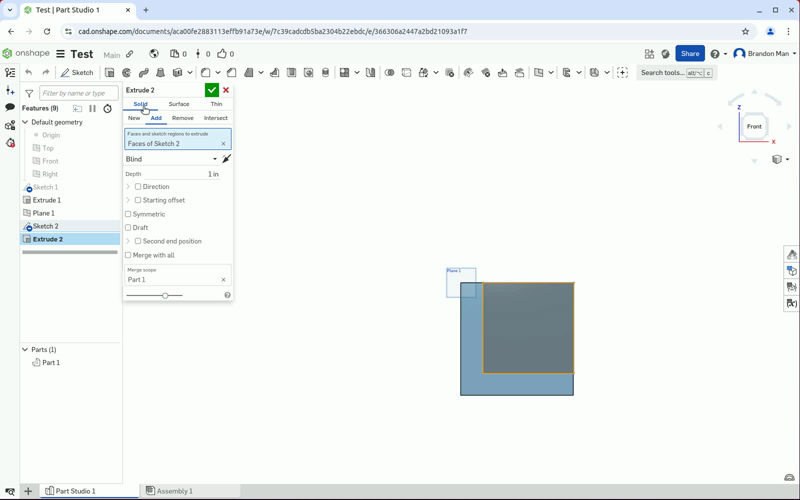
click(143, 106)
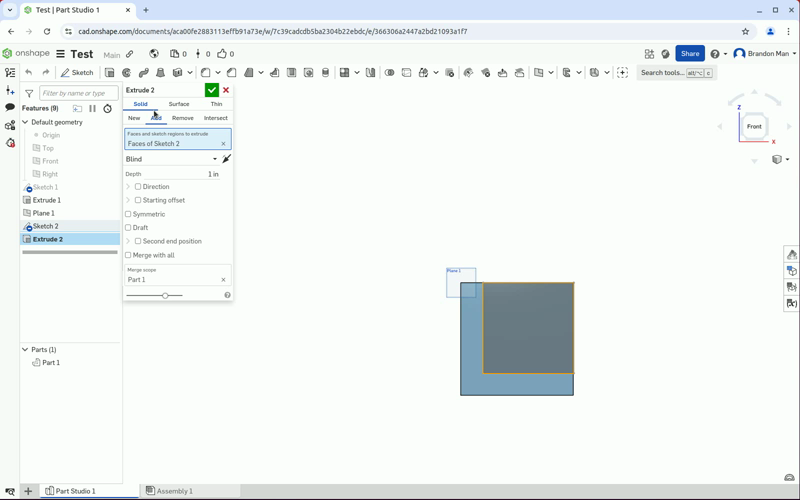
mouse_move(186, 120)
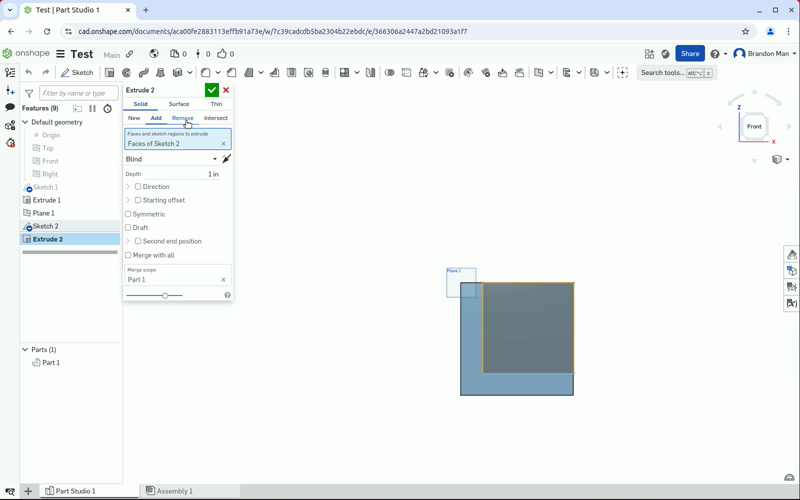
click(186, 120)
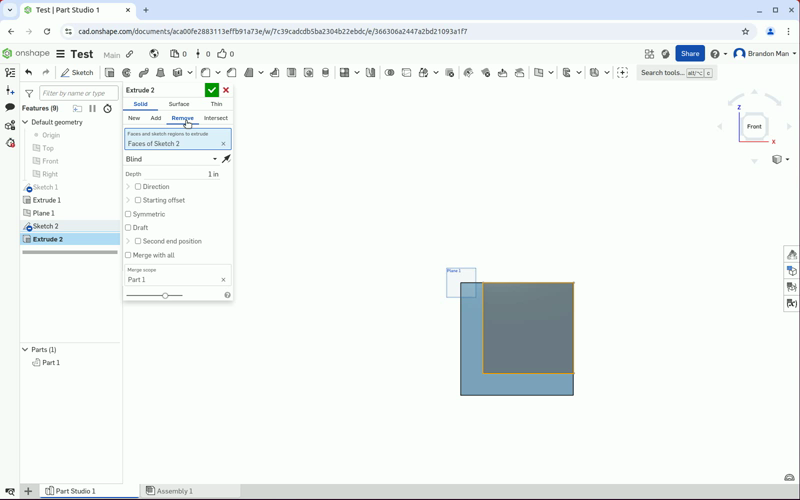
key(tab, 4)
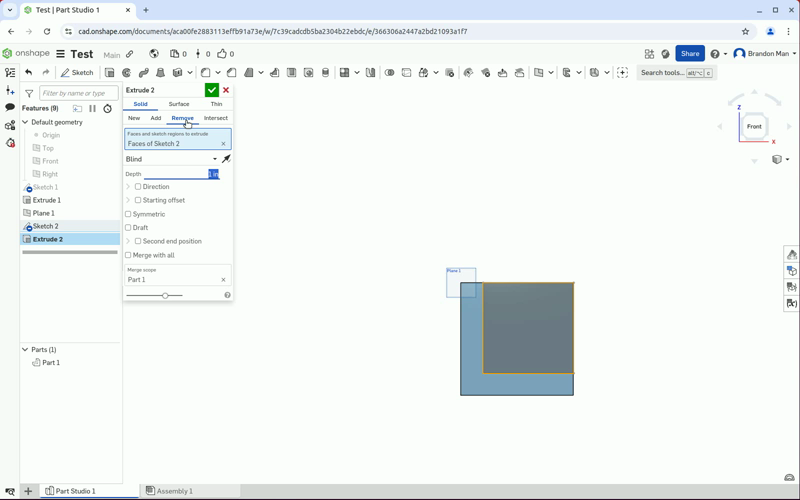
text(18.535)
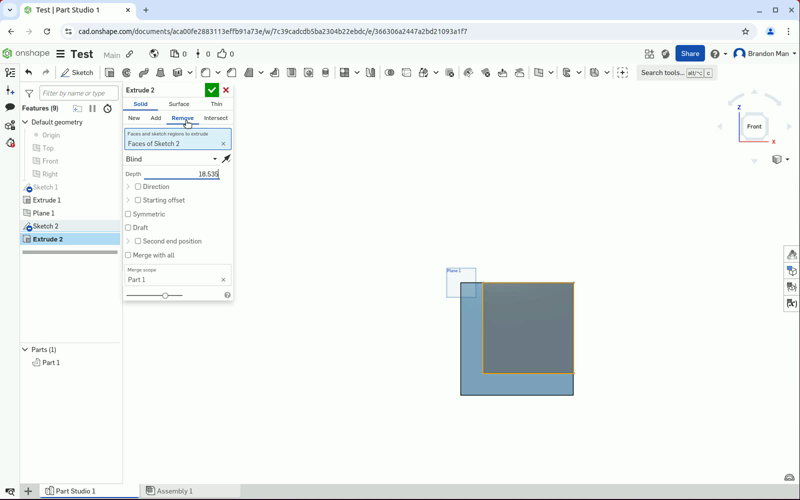
key(tab, 6)
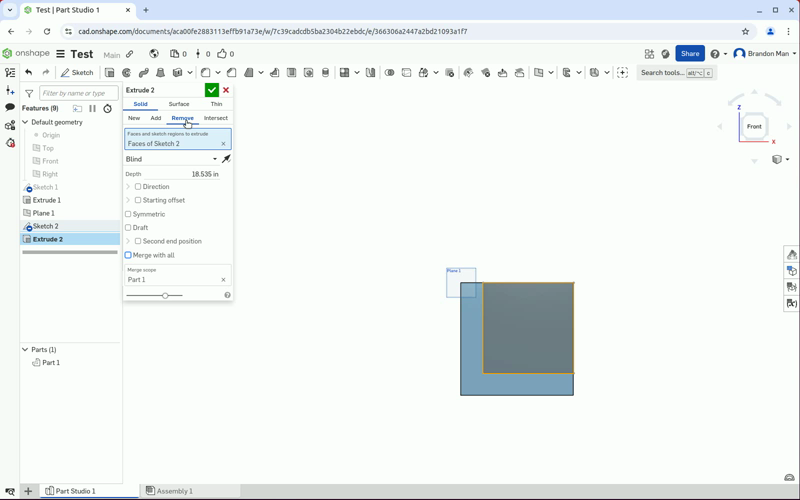
key(space)
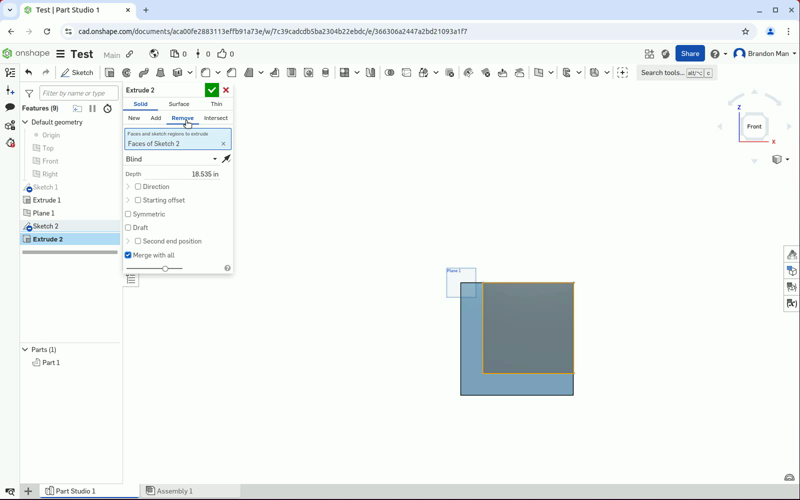
key(enter)
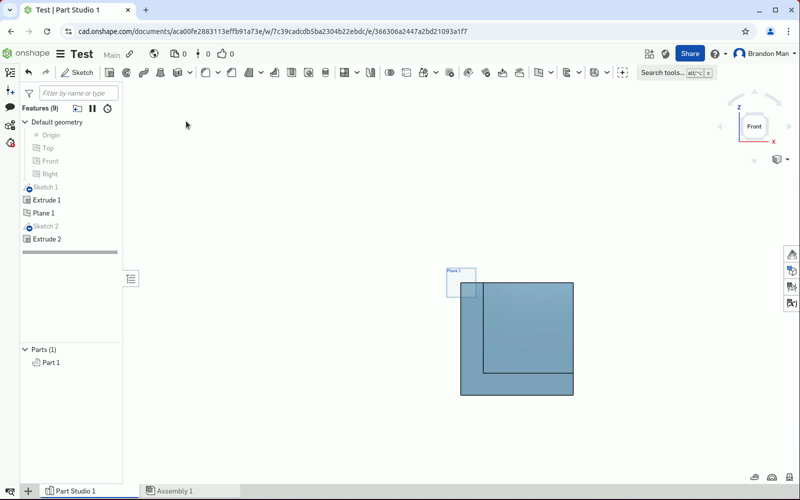
key(shift+h)
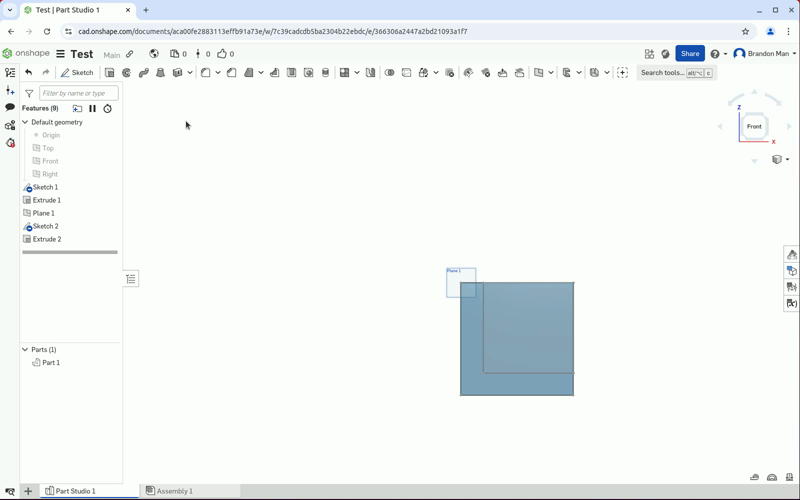
key(shift+h)
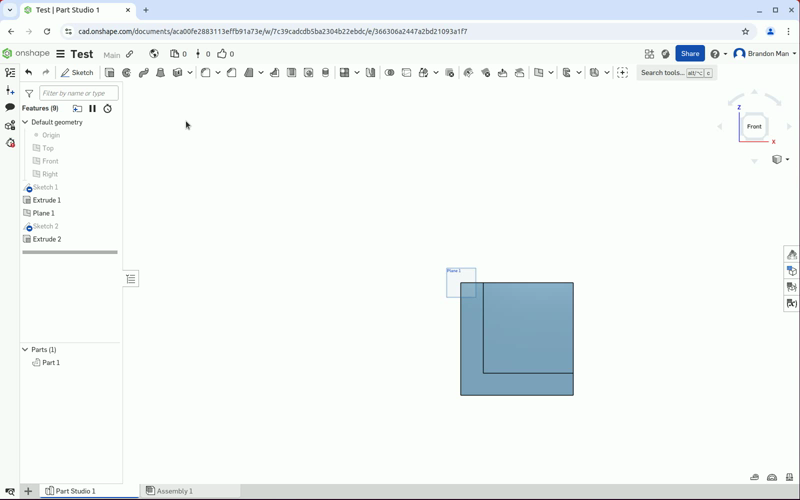
mouse_move(73, 189)
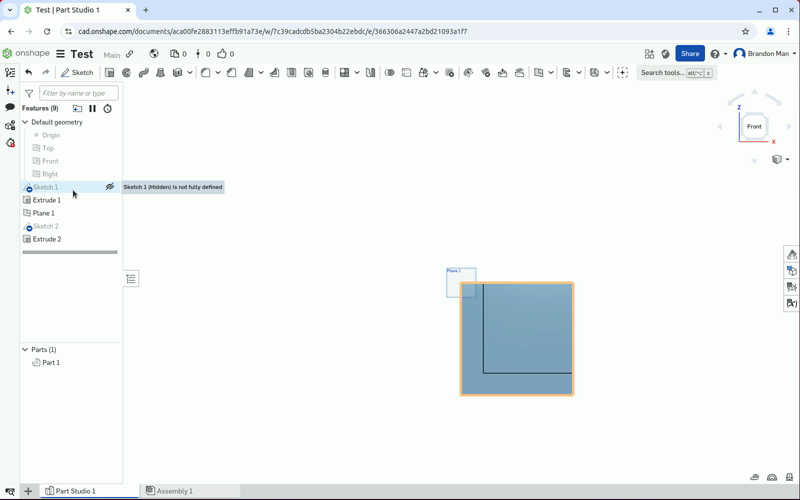
click(73, 189)
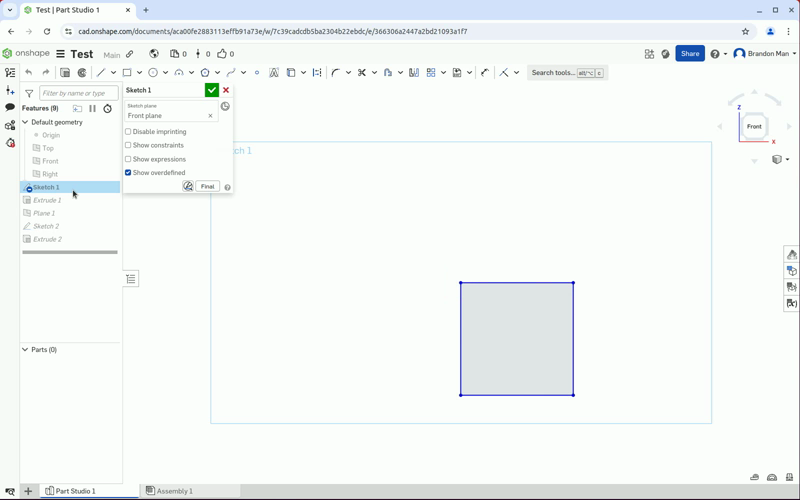
mouse_move(229, 92)
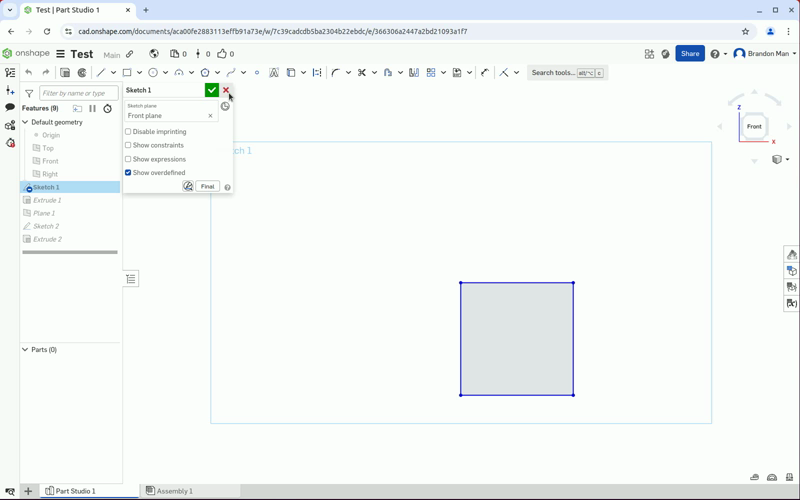
click(229, 92)
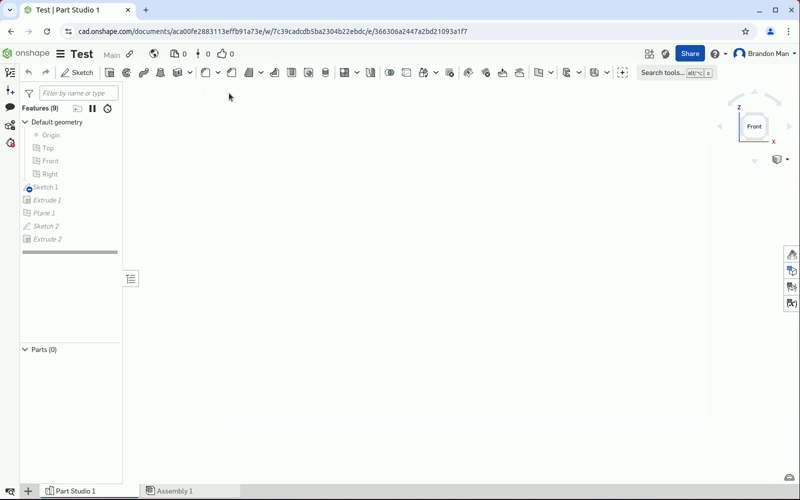
key(shift+s)
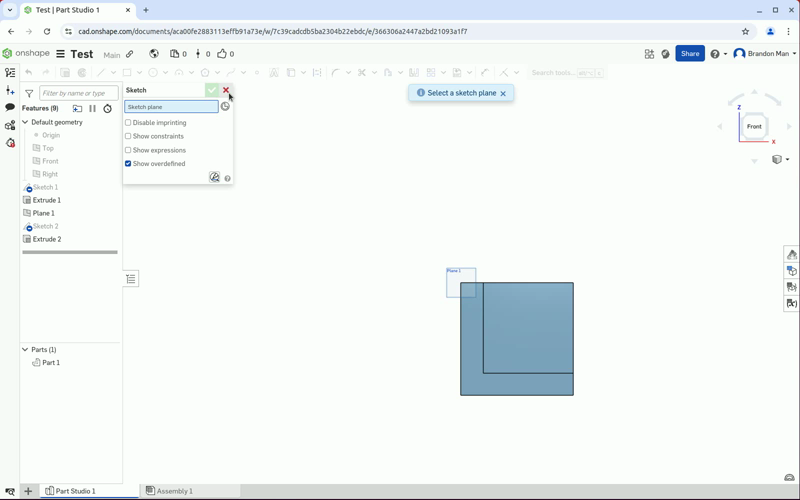
mouse_move(73, 215)
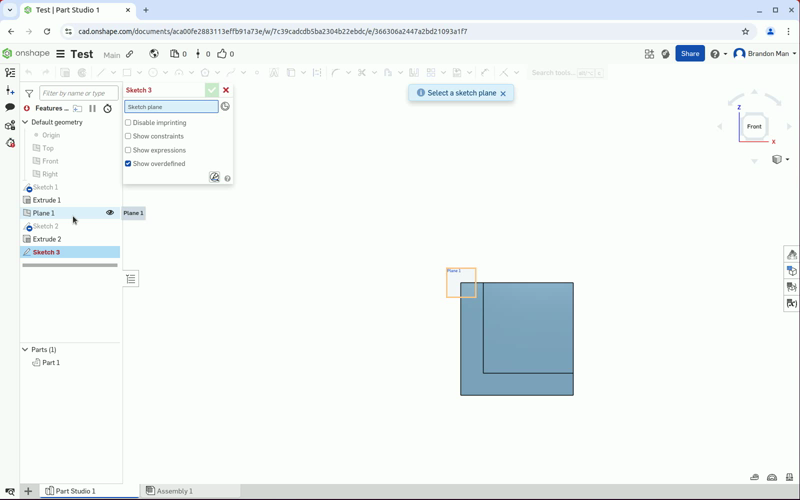
click(73, 215)
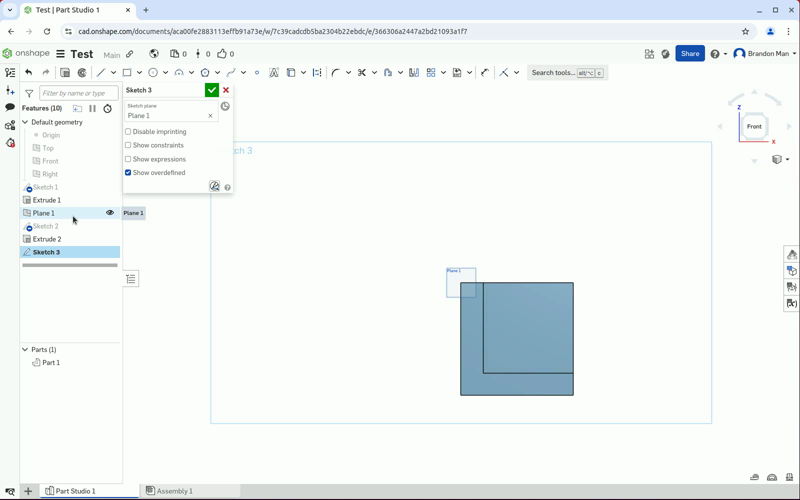
mouse_move(73, 352)
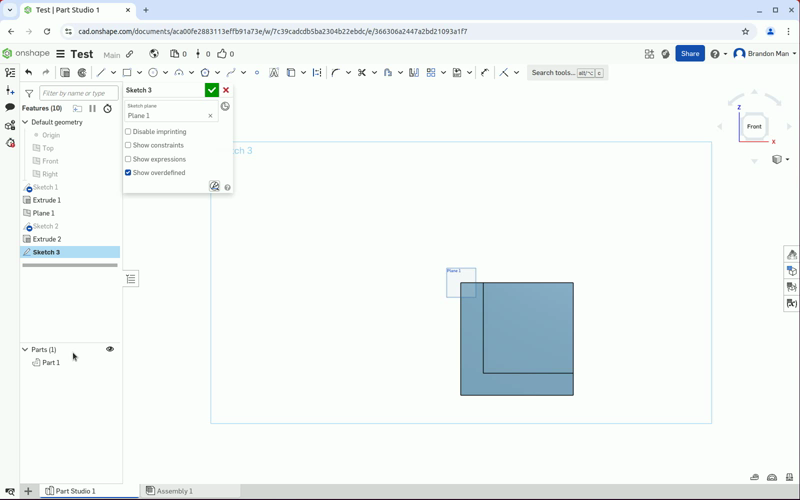
key(y)
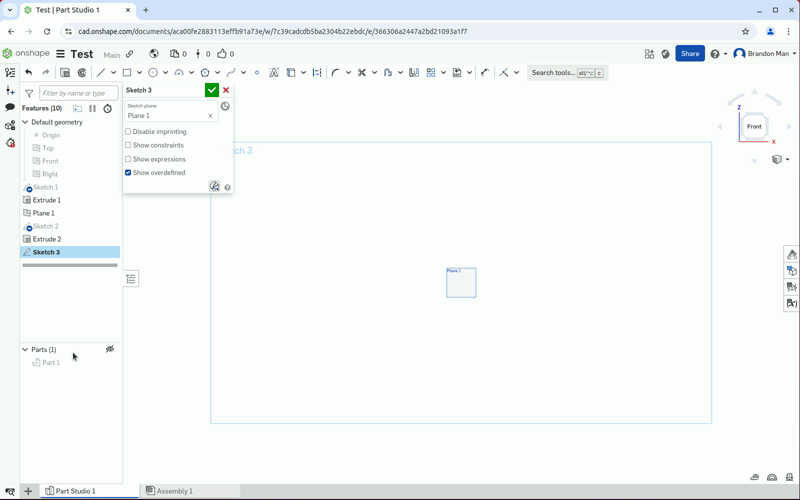
key(l)
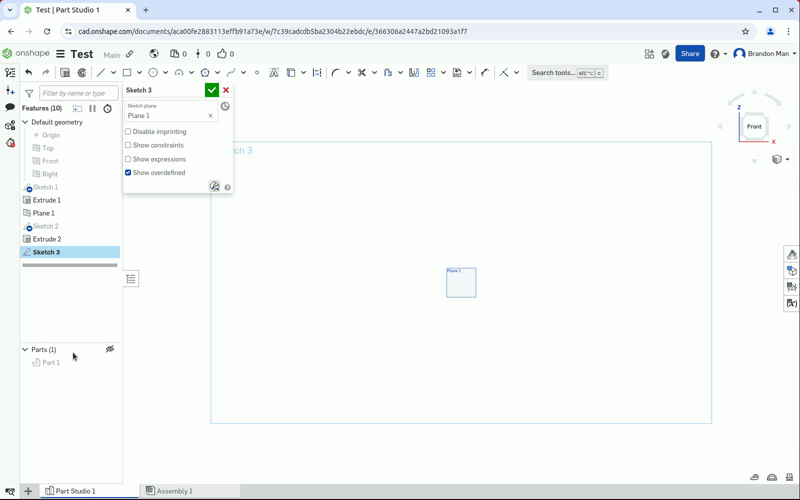
key_down(shift)
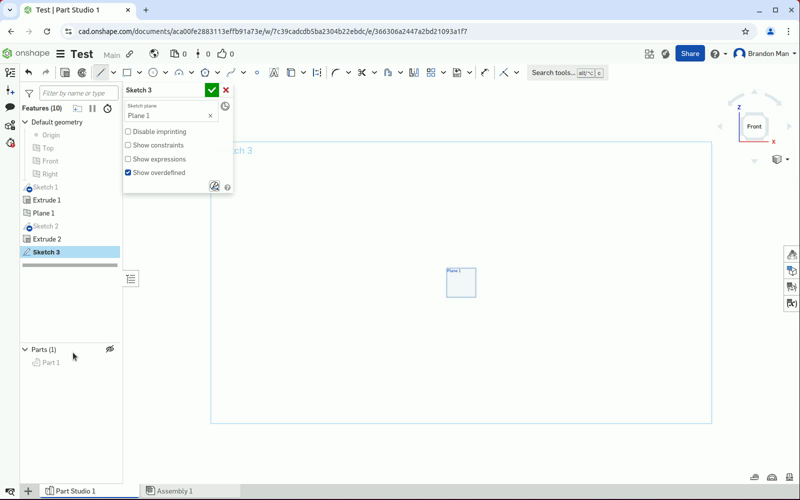
mouse_move(551, 395)
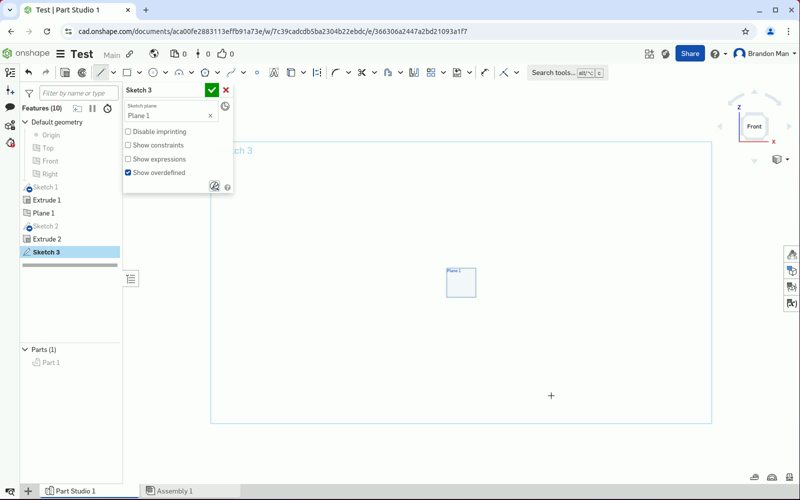
click(551, 395)
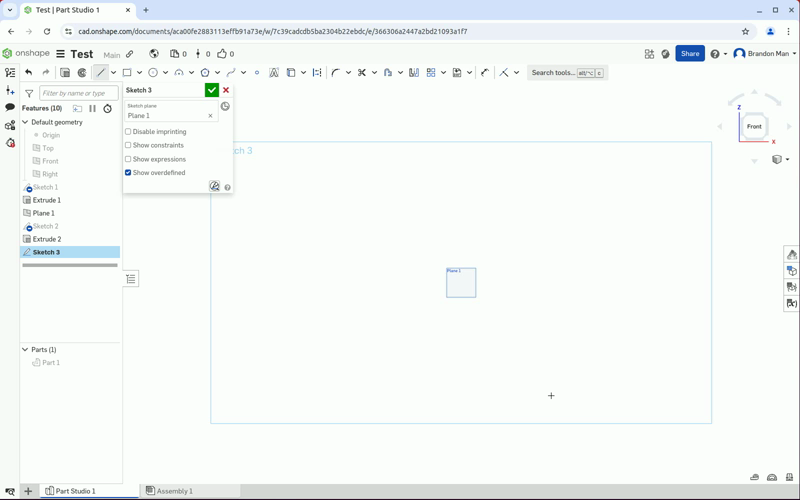
key_up(shift)
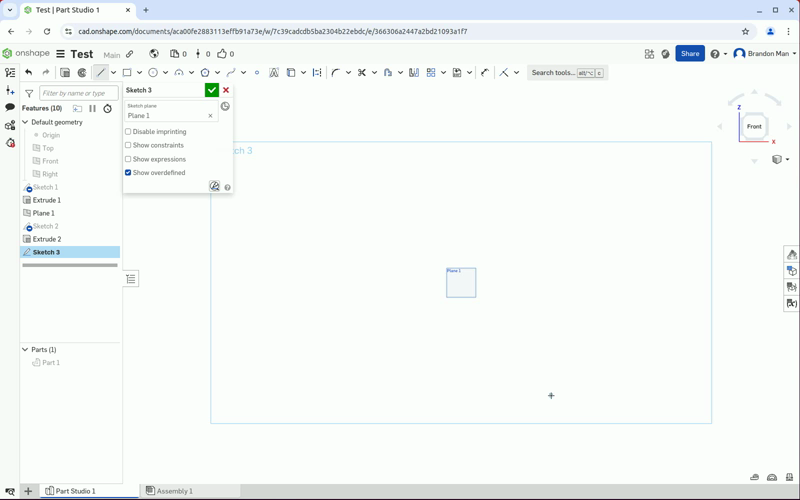
key_down(shift)
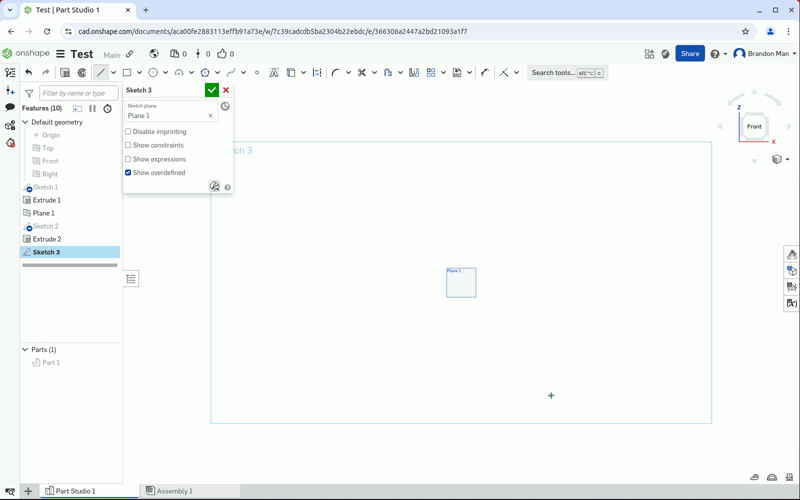
mouse_move(581, 395)
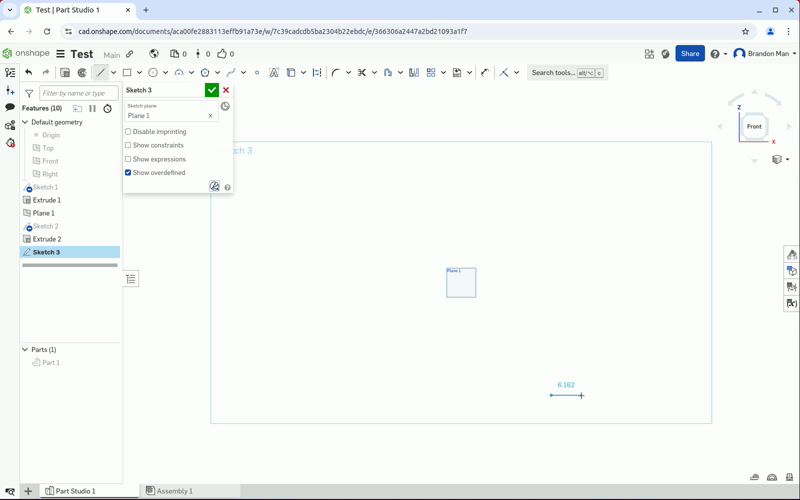
mouse_move(574, 395)
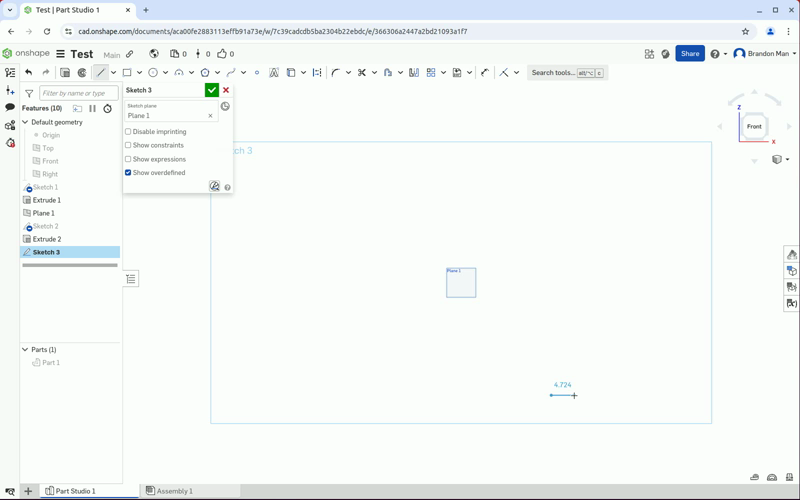
click(574, 395)
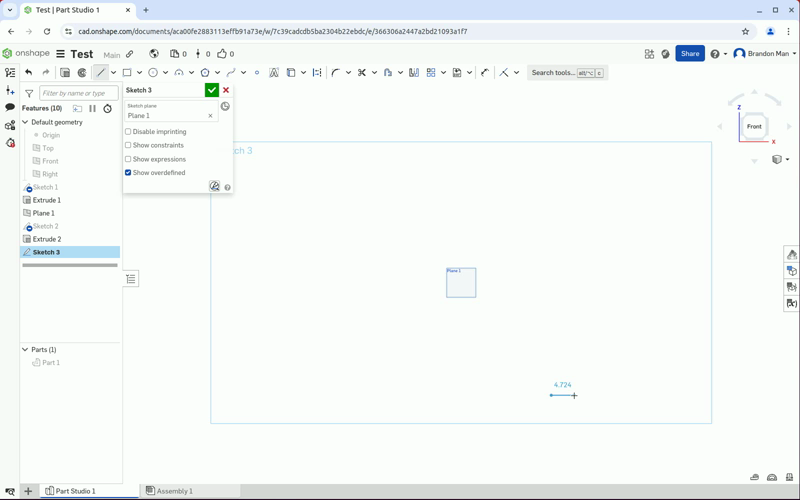
key_up(shift)
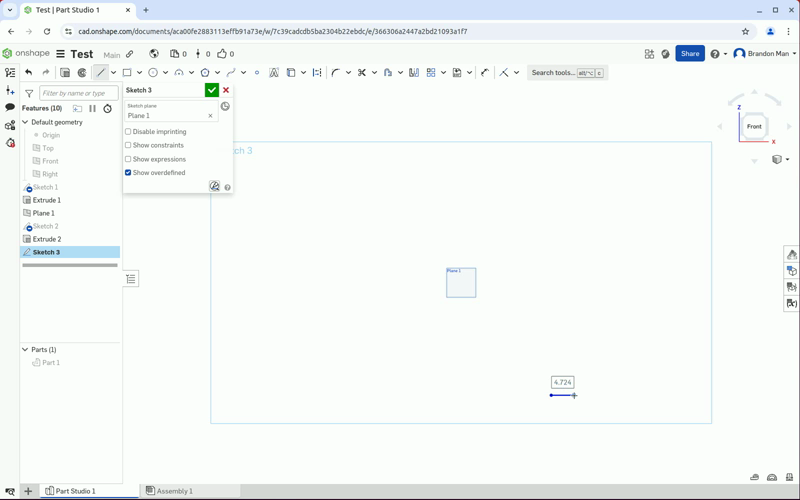
key_down(shift)
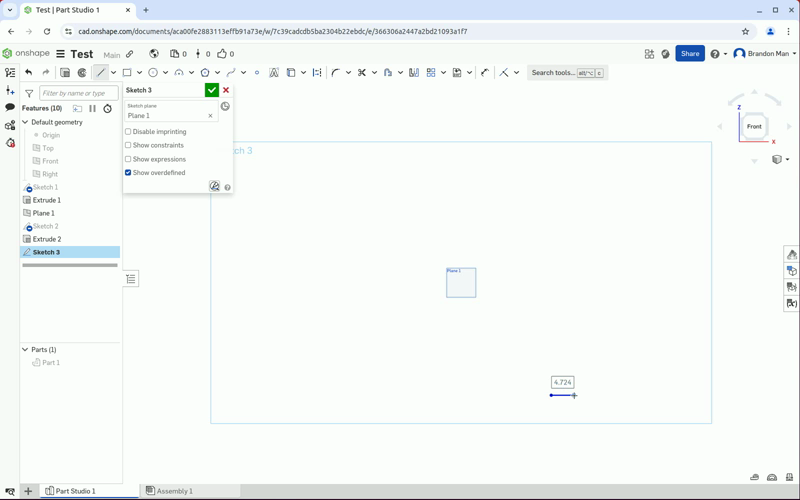
mouse_move(589, 395)
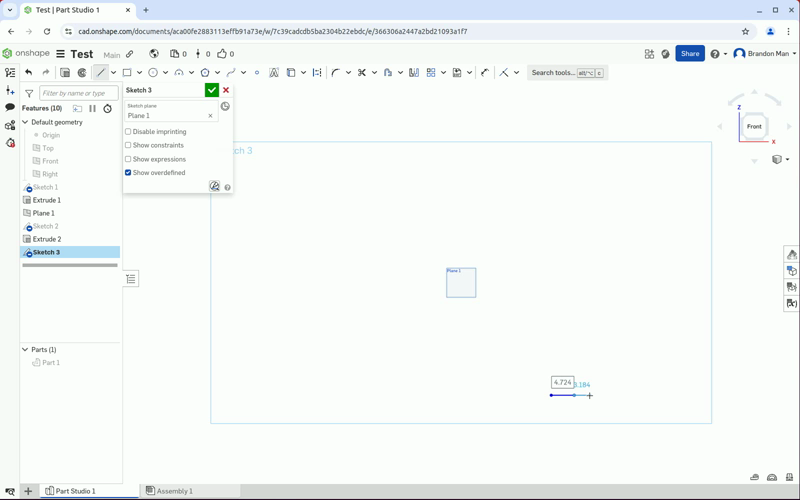
mouse_move(574, 372)
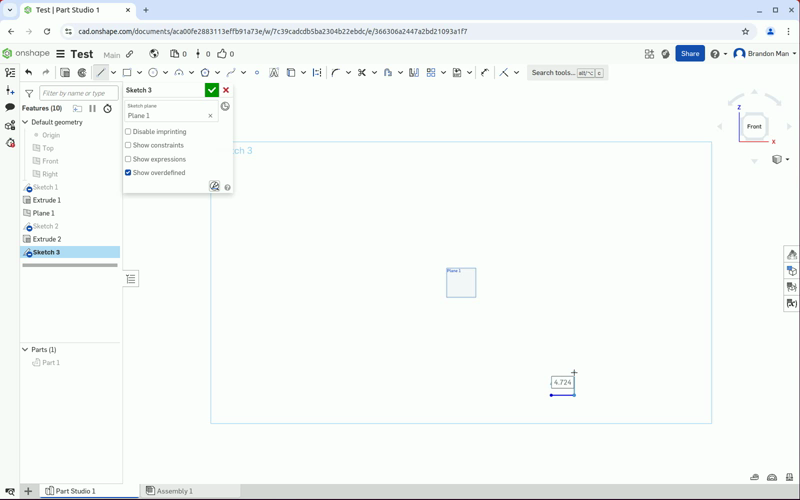
click(574, 372)
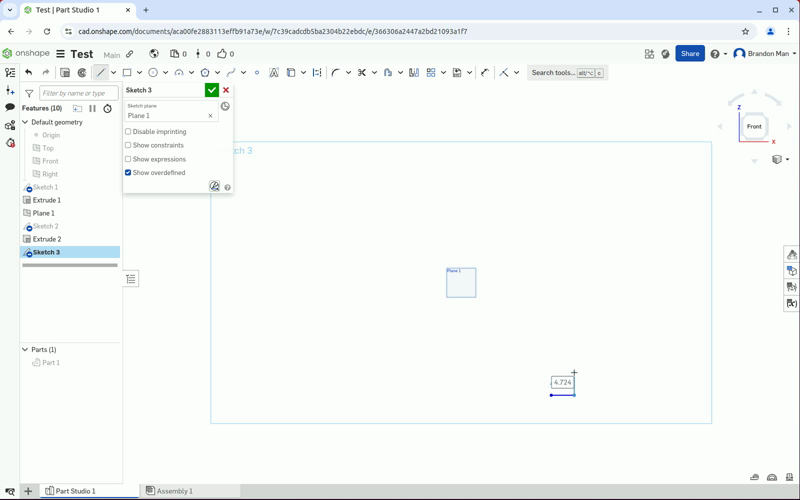
key_up(shift)
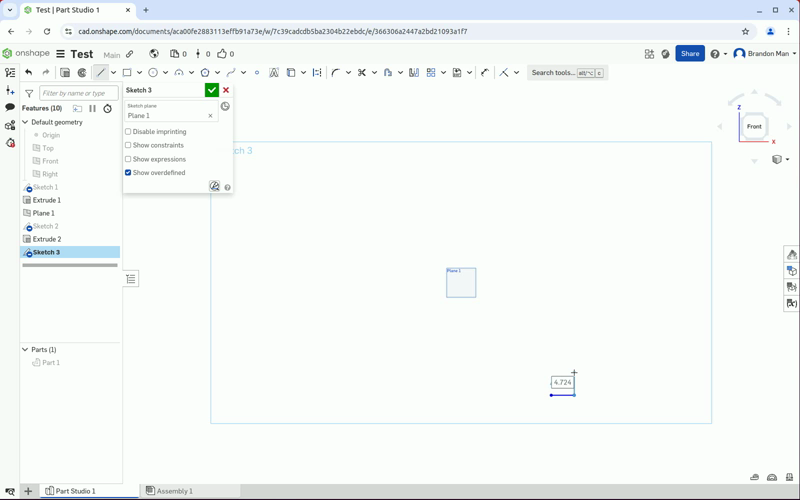
key_down(shift)
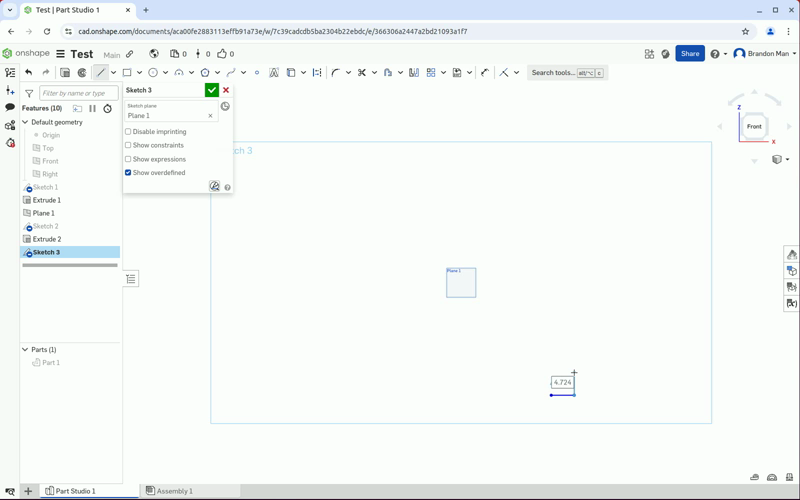
mouse_move(589, 372)
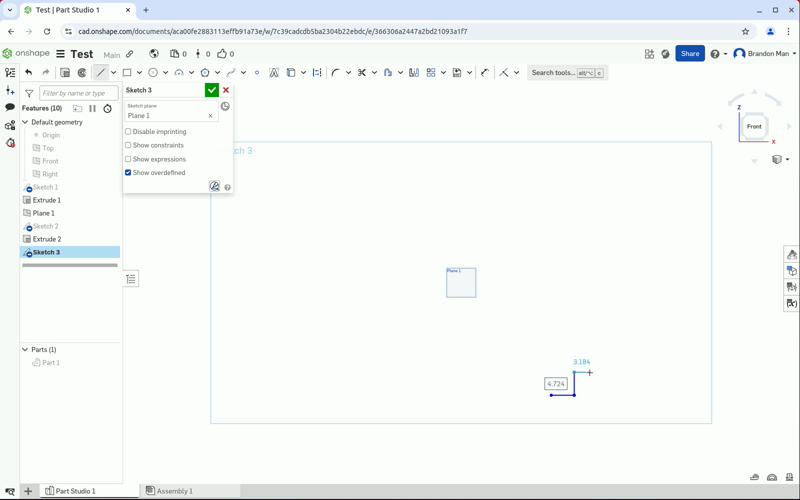
mouse_move(551, 372)
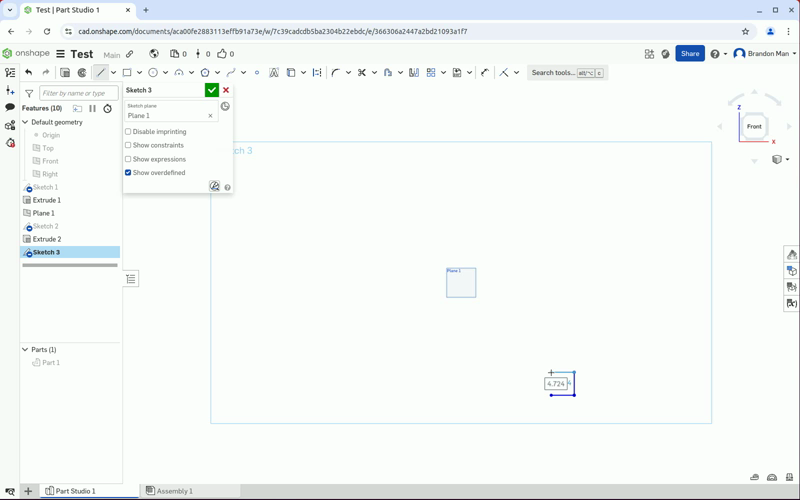
click(551, 372)
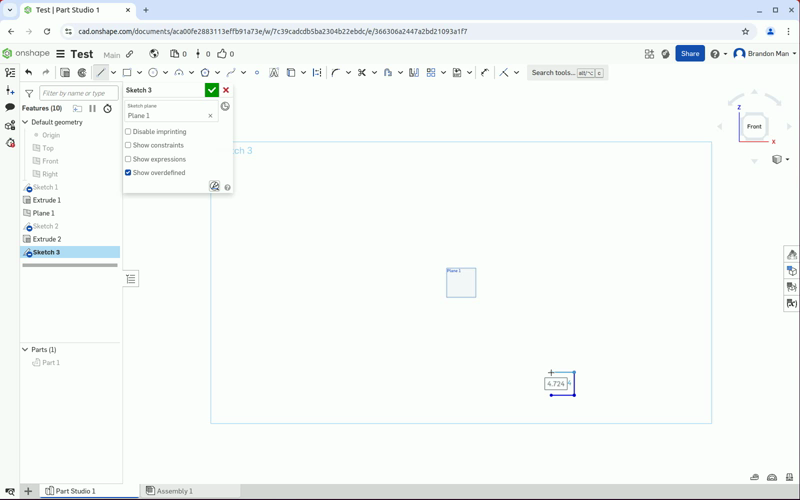
key_up(shift)
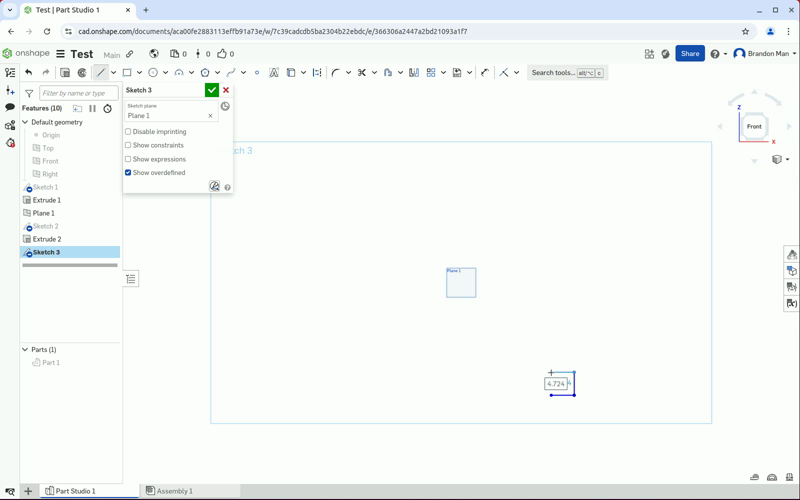
mouse_move(581, 372)
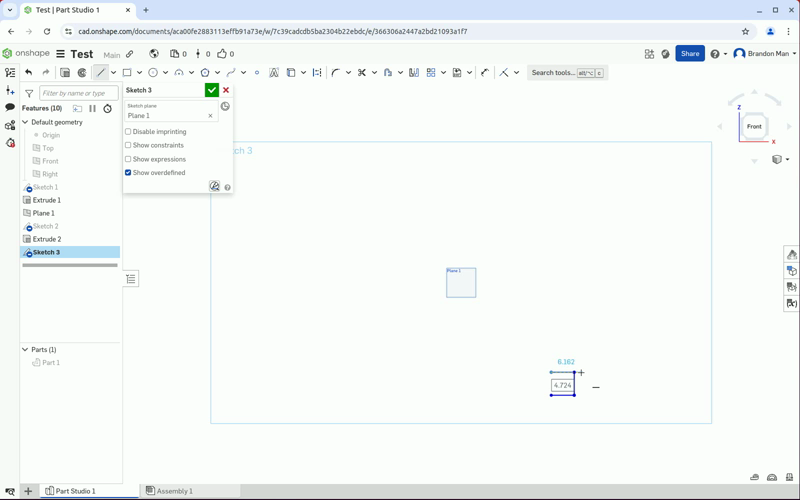
key_down(shift)
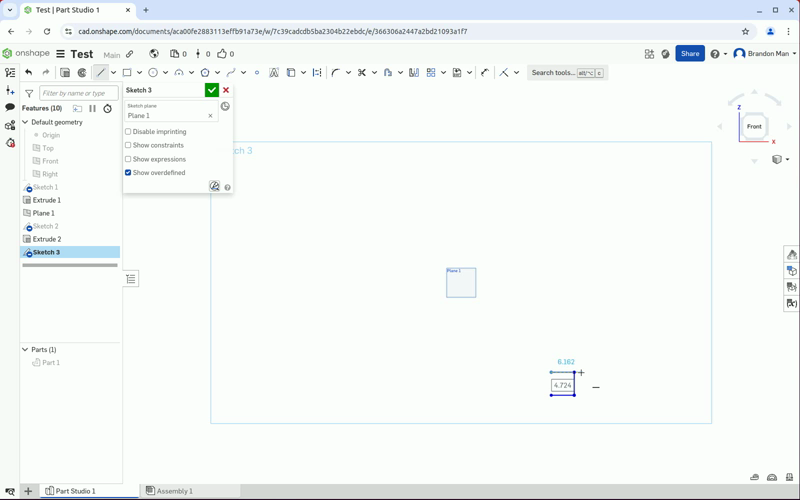
mouse_move(551, 395)
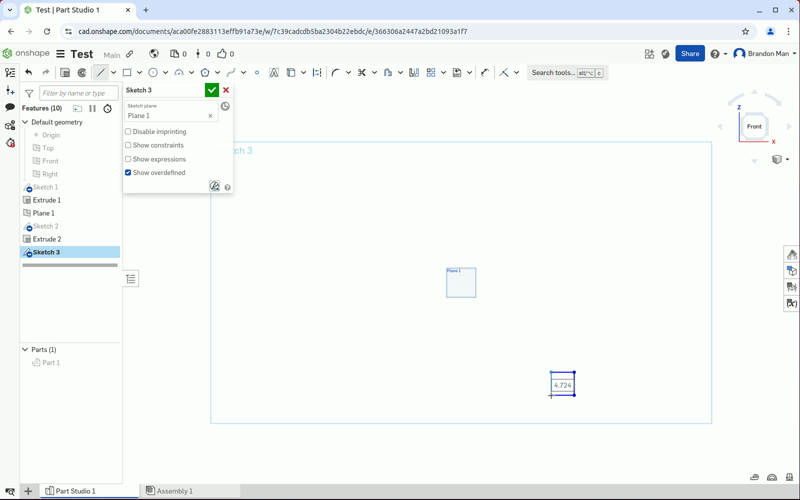
key_up(shift)
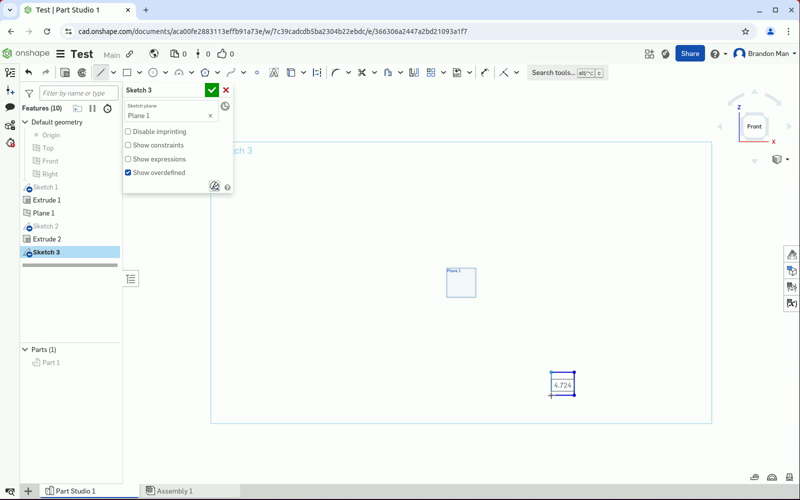
click(551, 395)
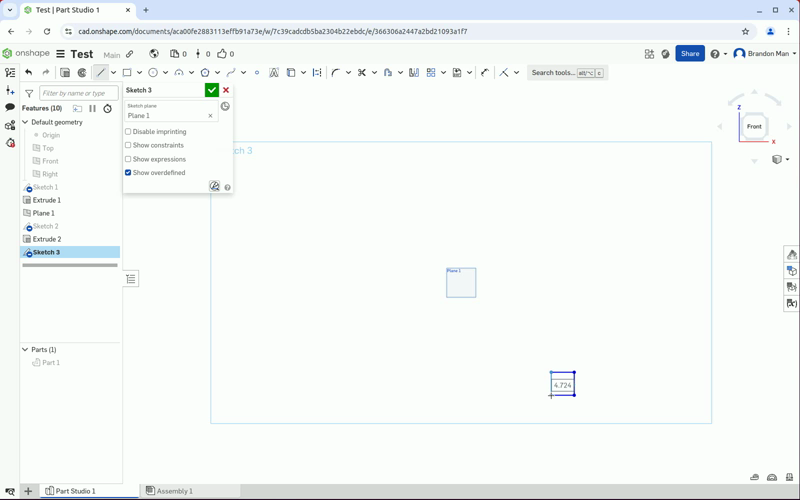
key(esc)
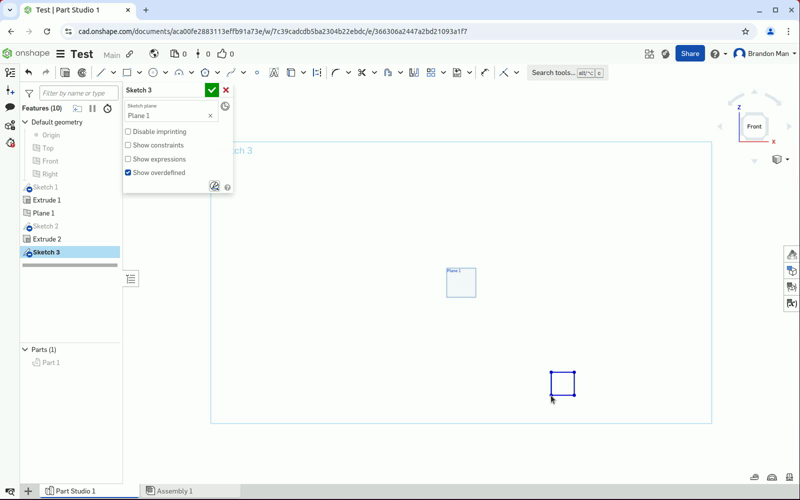
mouse_move(557, 386)
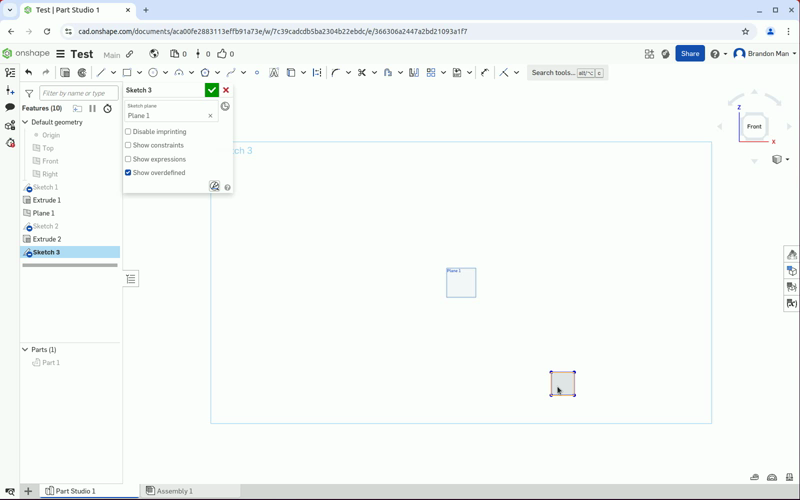
scroll(6)
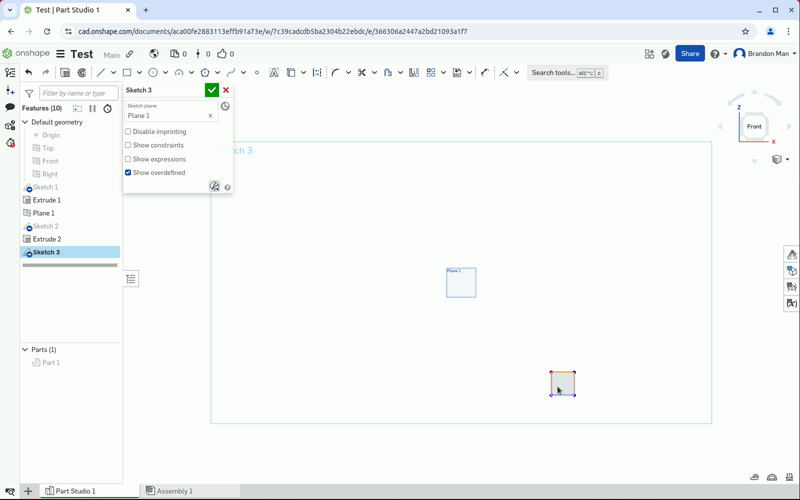
scroll(6)
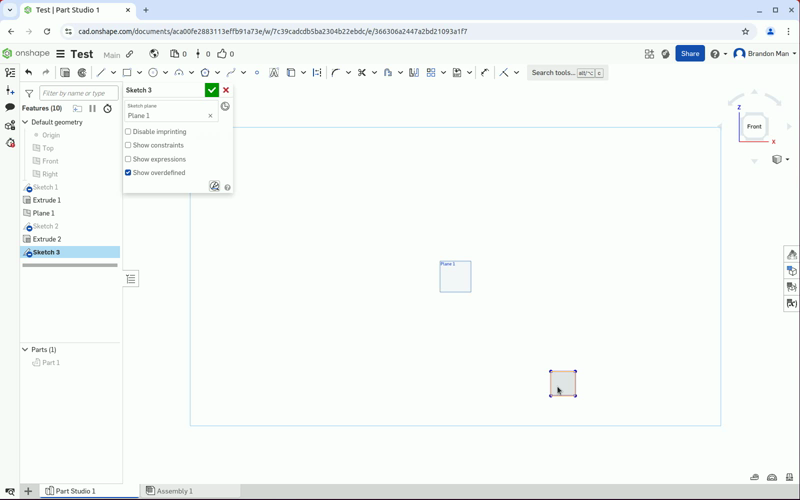
scroll(6)
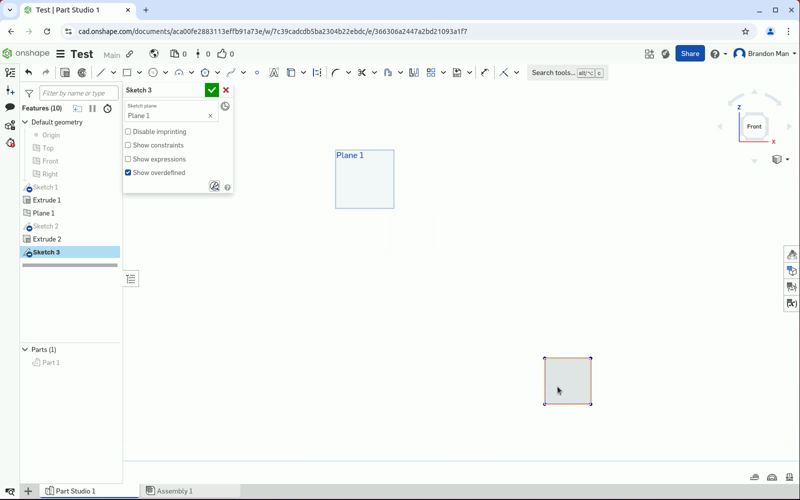
scroll(6)
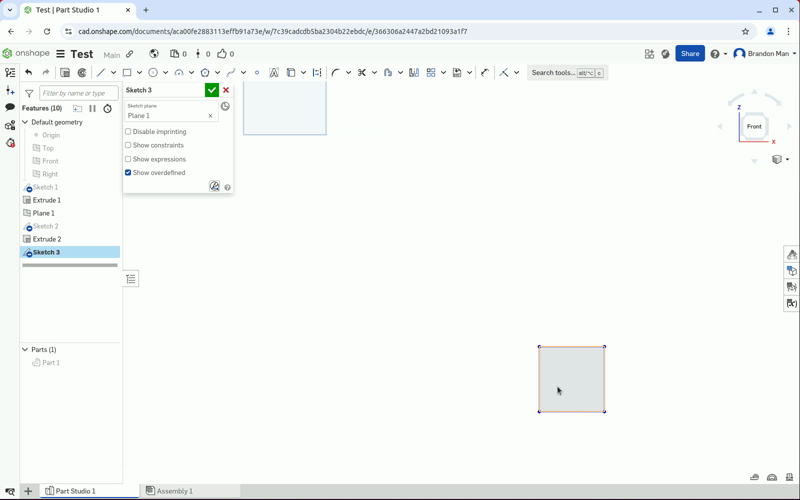
scroll(6)
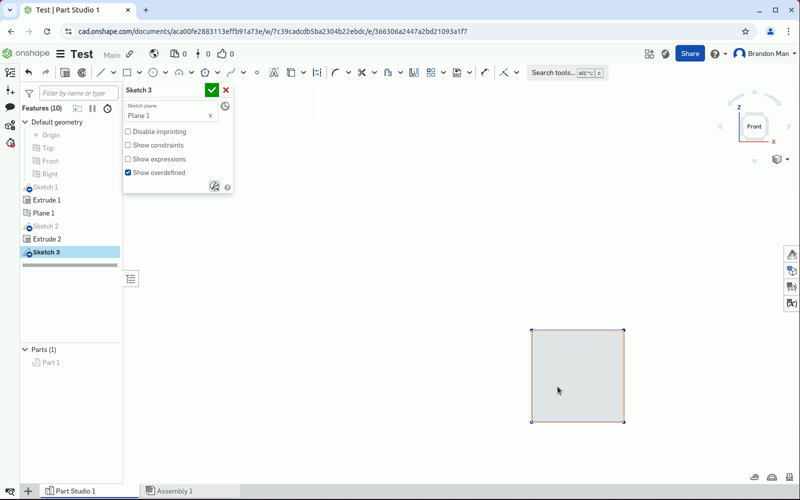
scroll(6)
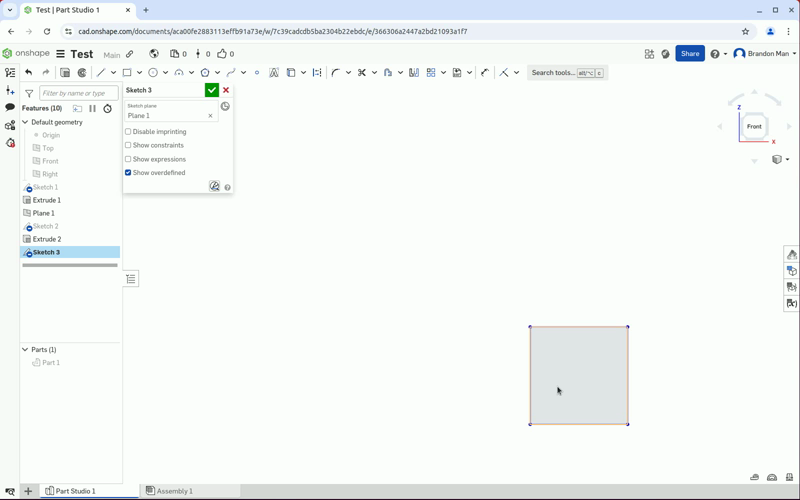
scroll(6)
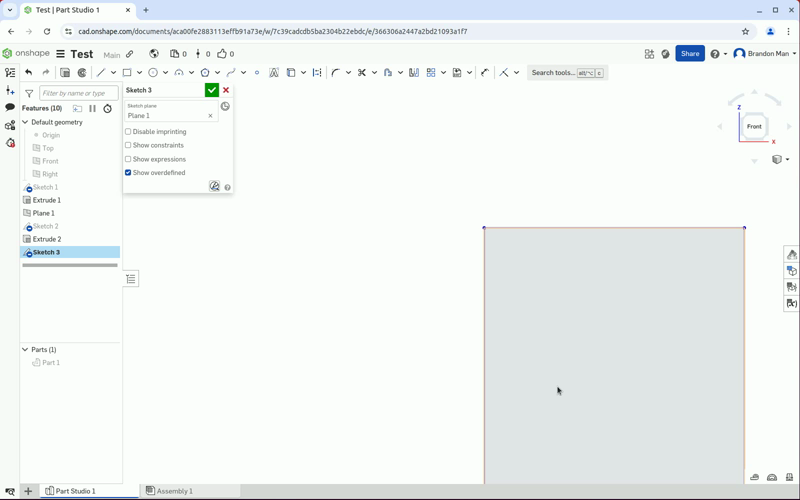
click(557, 386)
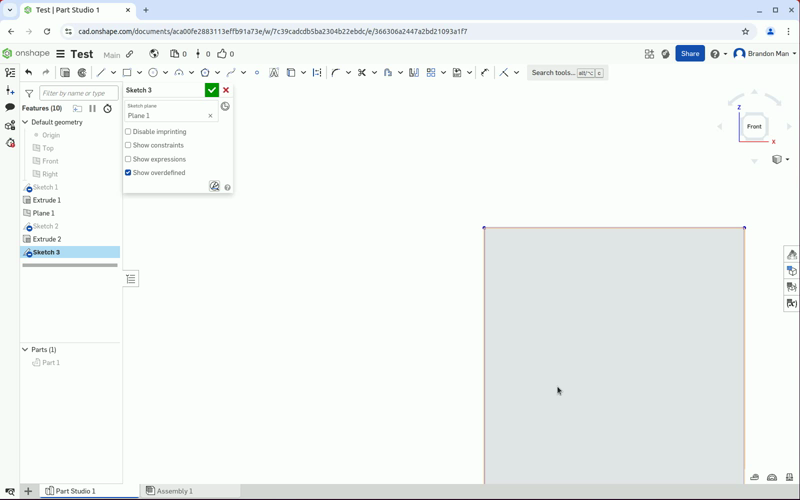
scroll(-6)
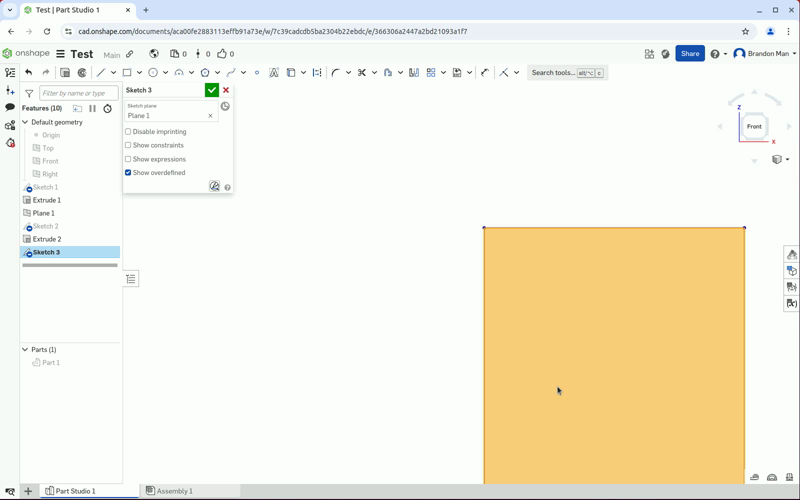
scroll(-6)
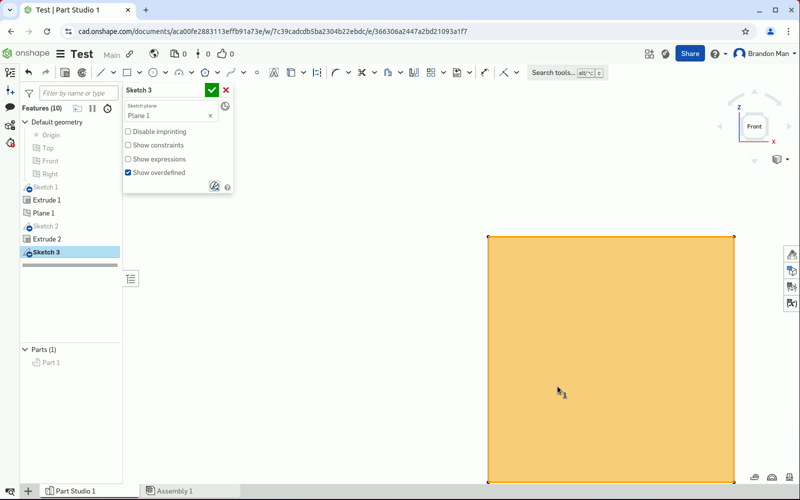
scroll(-6)
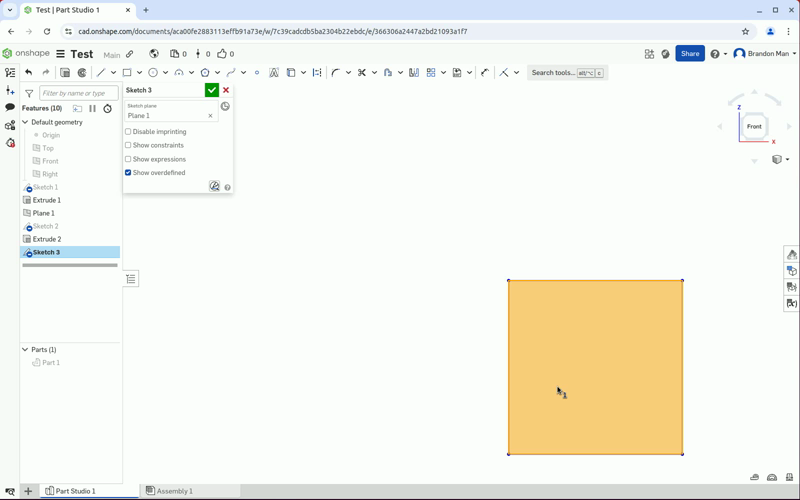
scroll(-6)
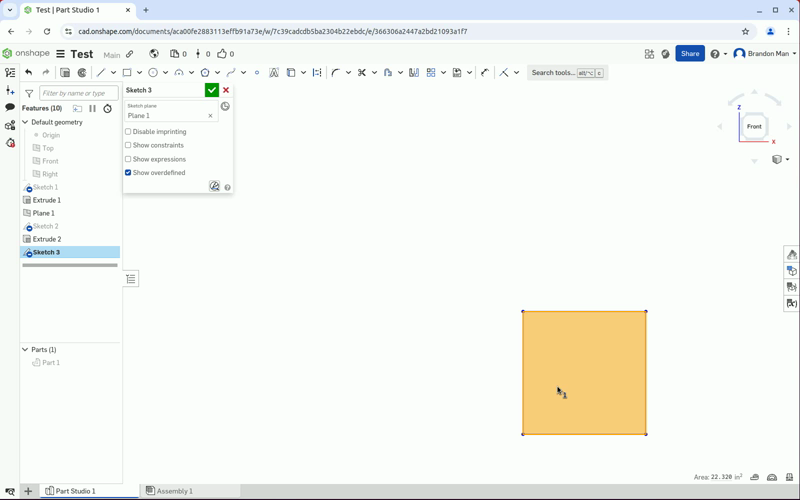
scroll(-6)
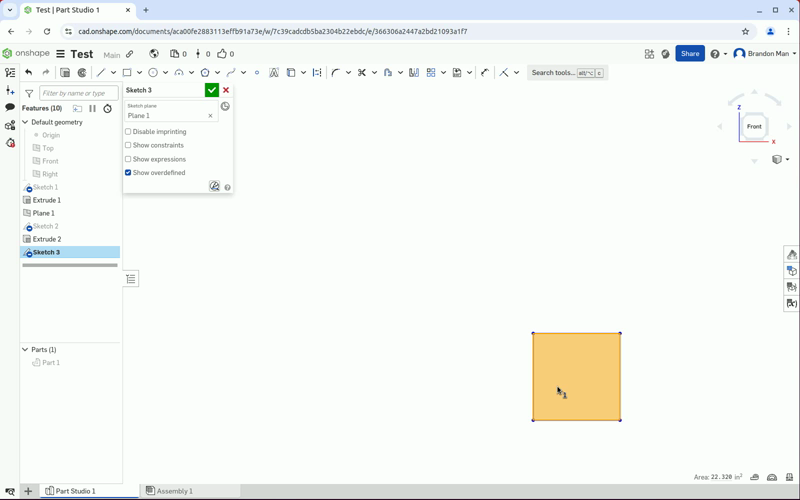
scroll(-6)
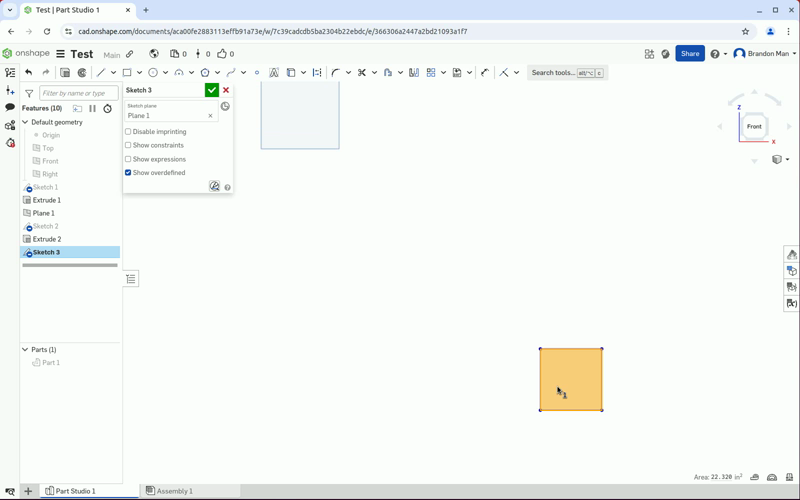
scroll(-6)
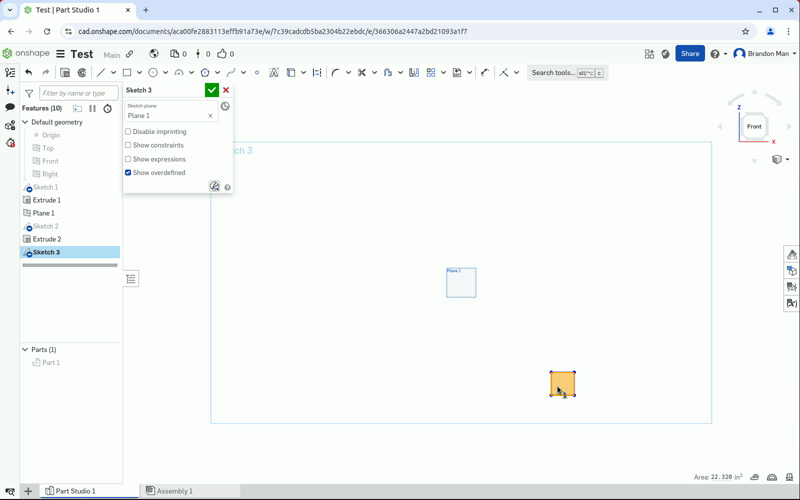
mouse_move(73, 352)
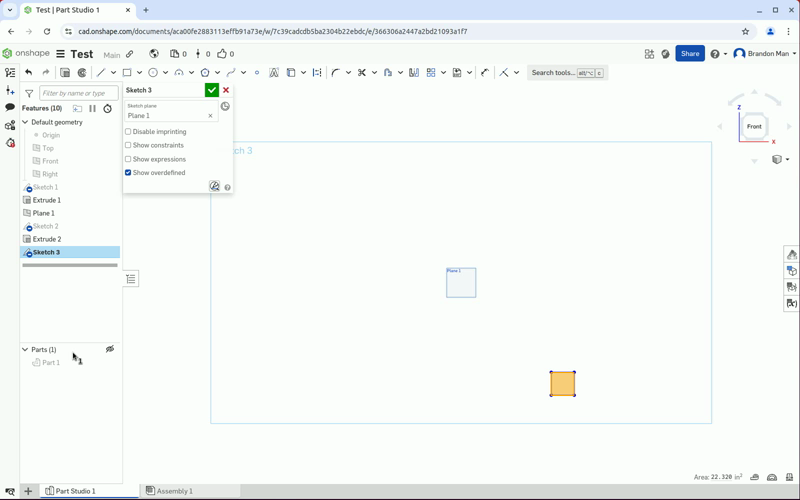
key(shift+y)
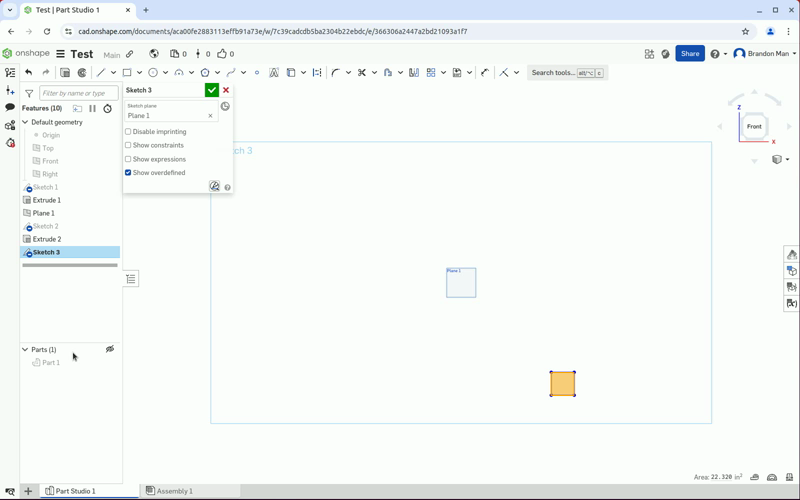
key(shift+e)
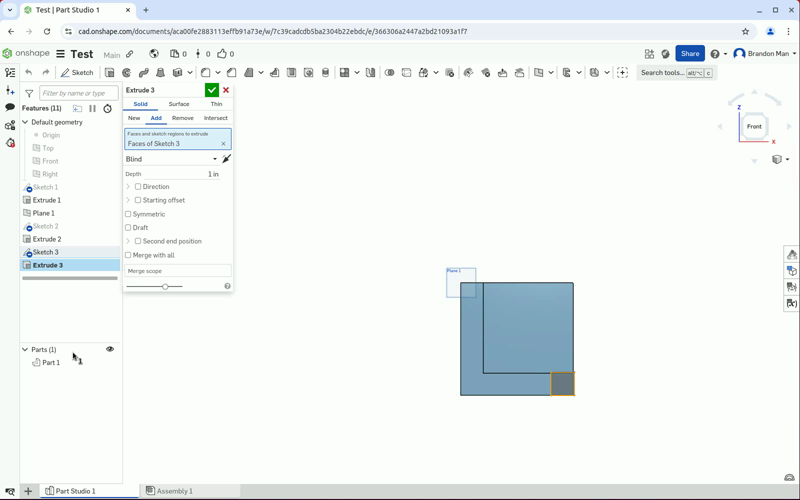
mouse_move(143, 106)
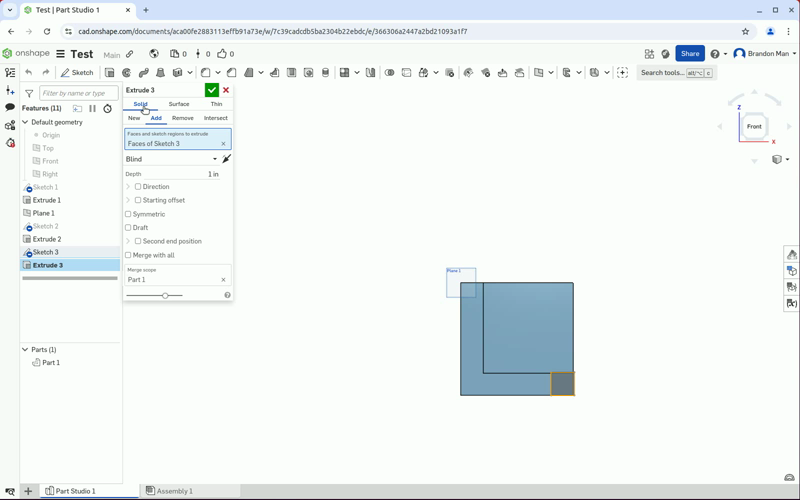
click(143, 106)
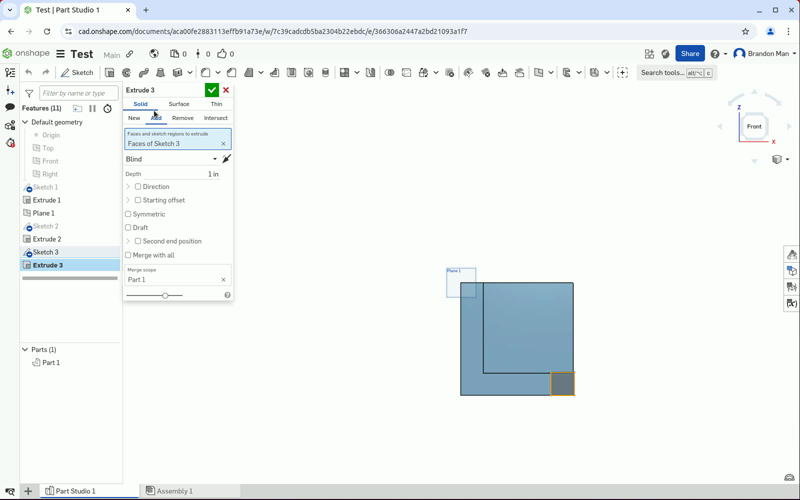
mouse_move(186, 120)
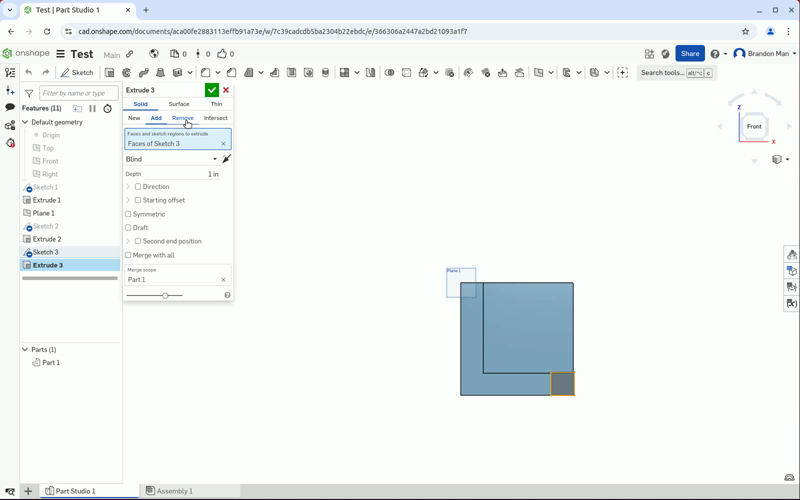
click(186, 120)
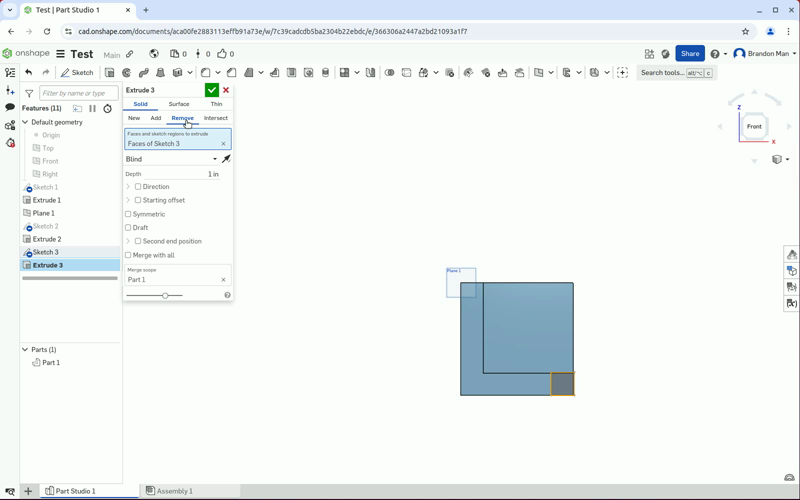
key(tab, 4)
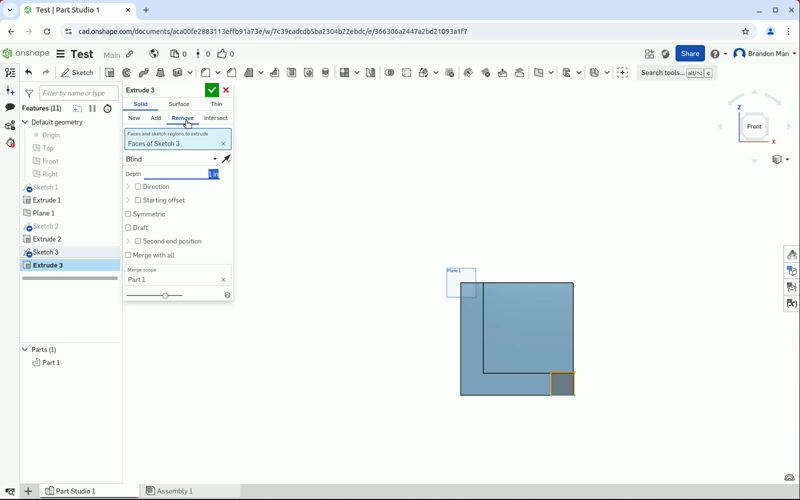
text(4.574)
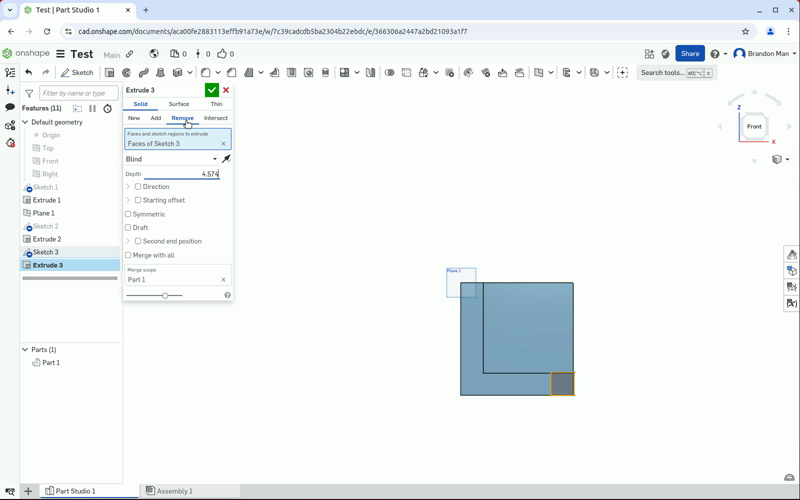
key(tab, 6)
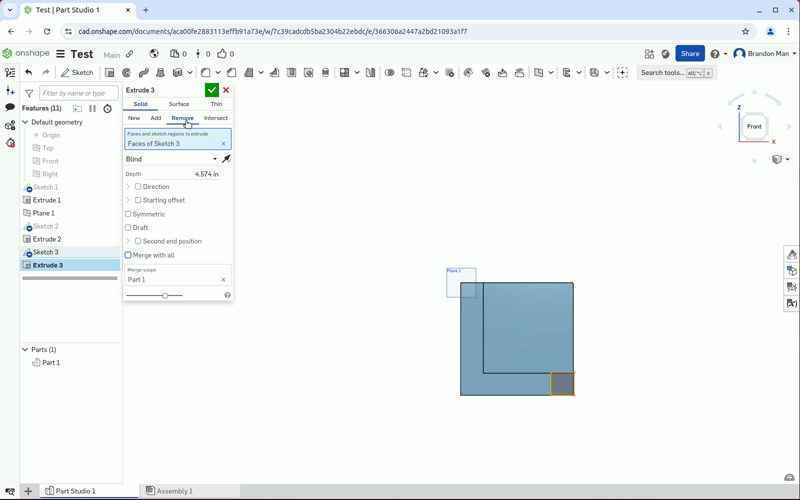
key(space)
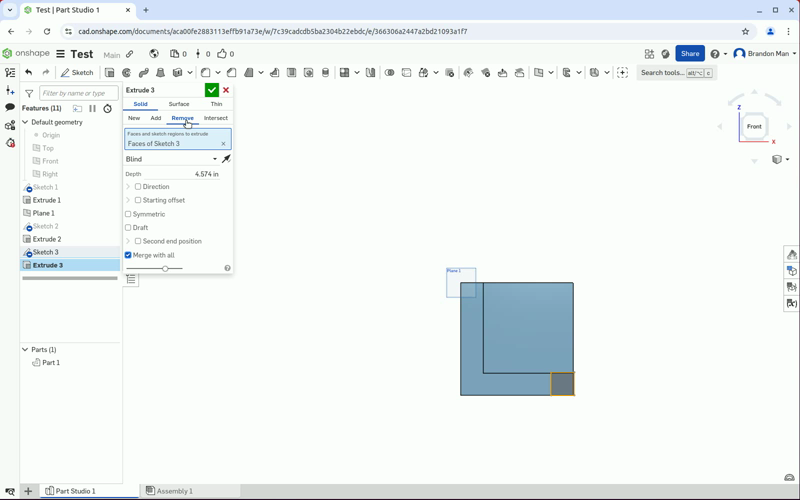
key(enter)
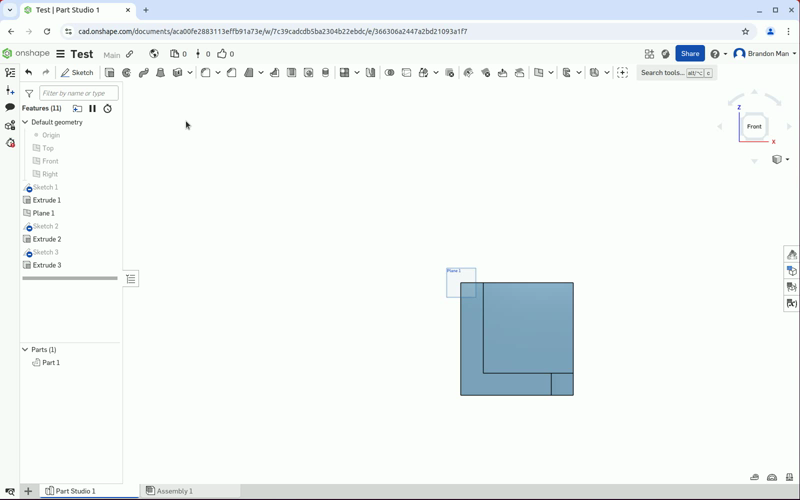
key(shift+h)
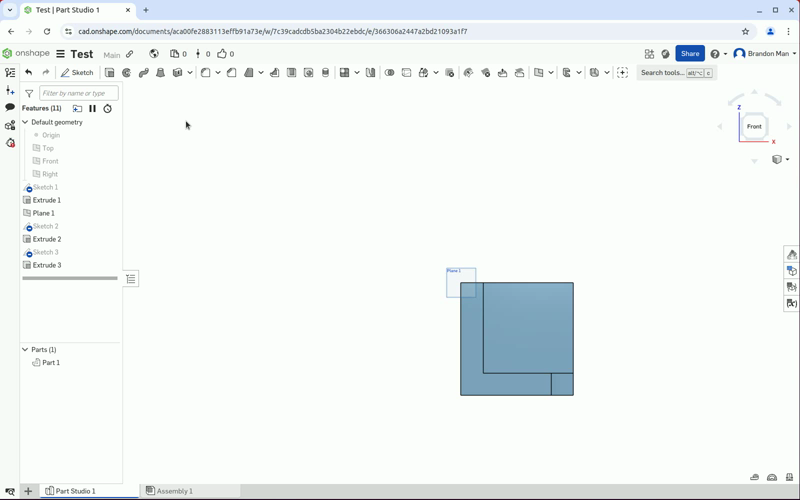
key(shift+h)
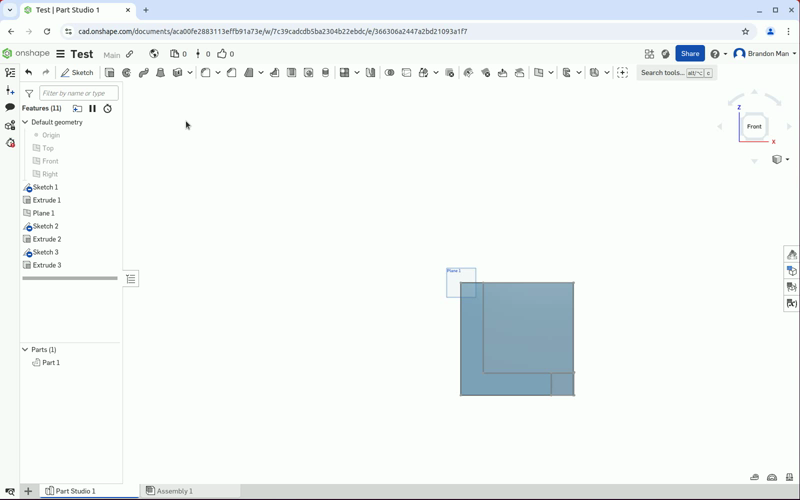
key(shift+7)
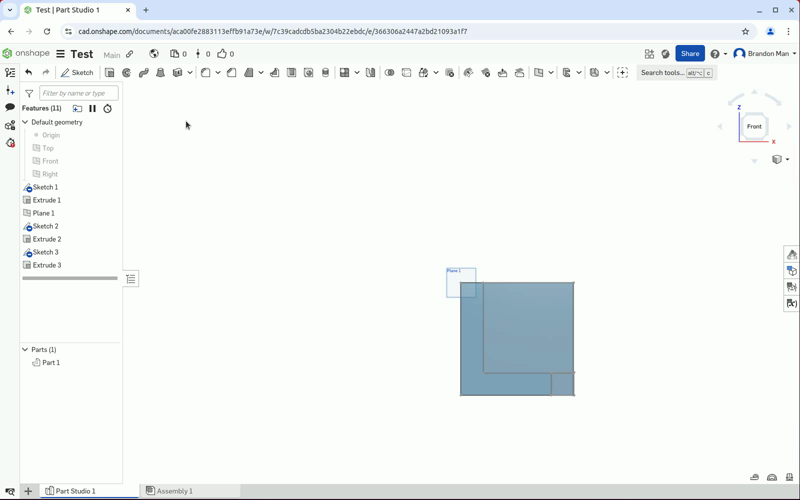
key(left, 2)
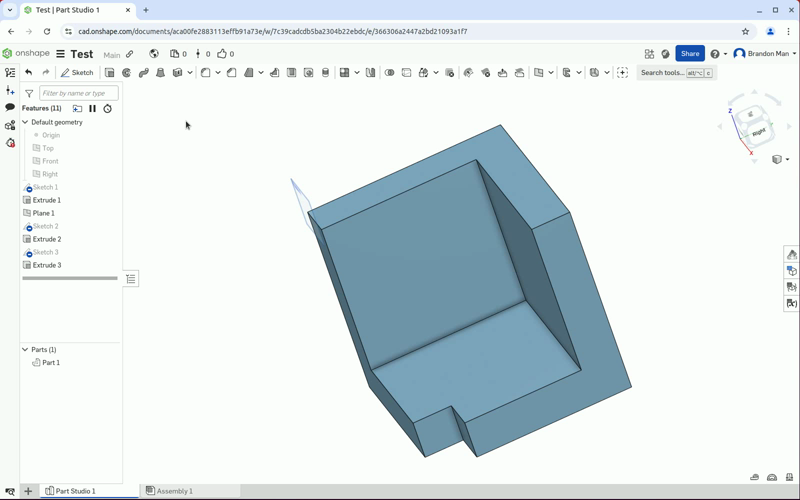
key(down, 2)
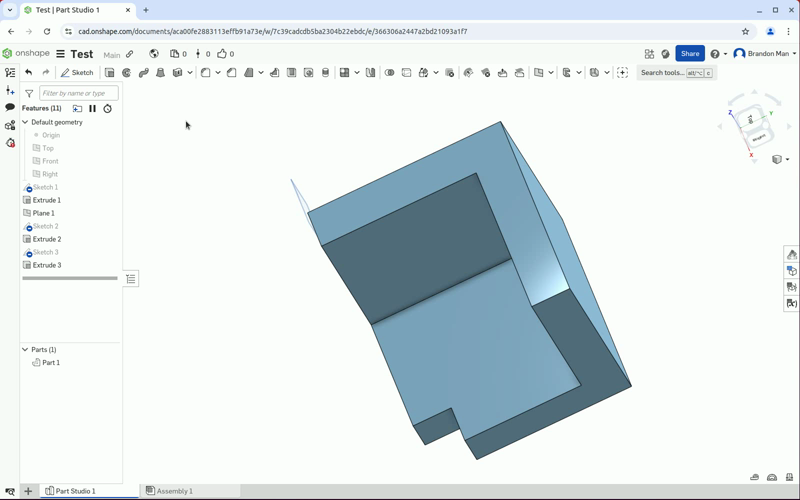
key(up, 2)
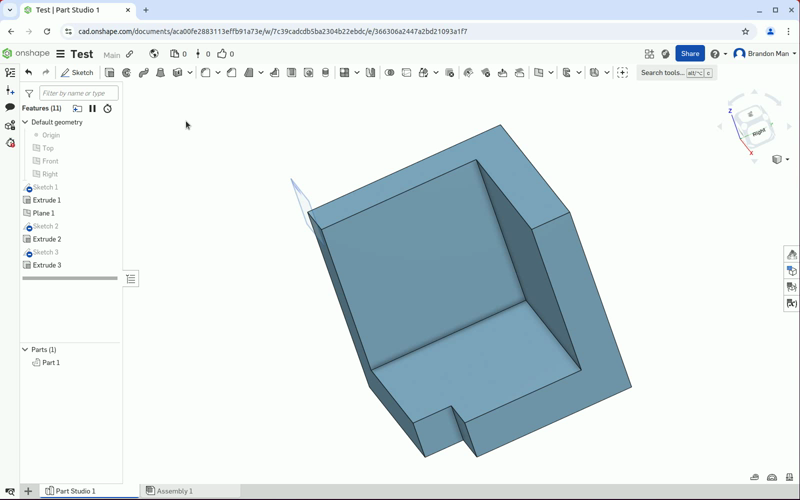
key(right, 2)
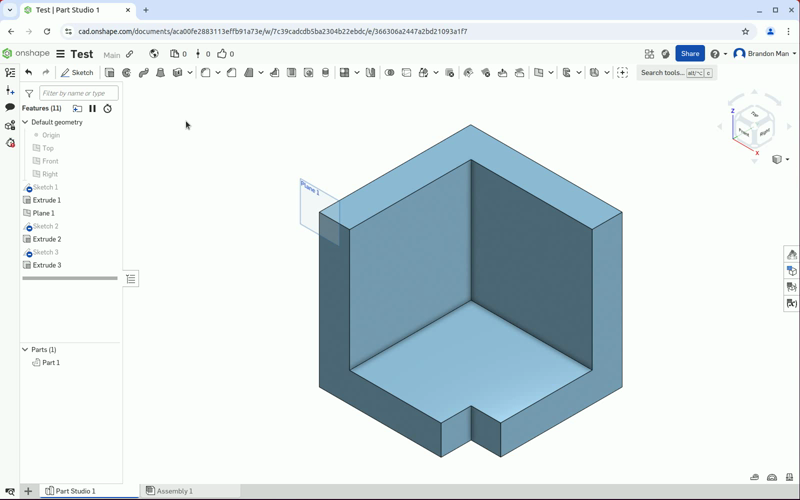
mouse_move(73, 189)
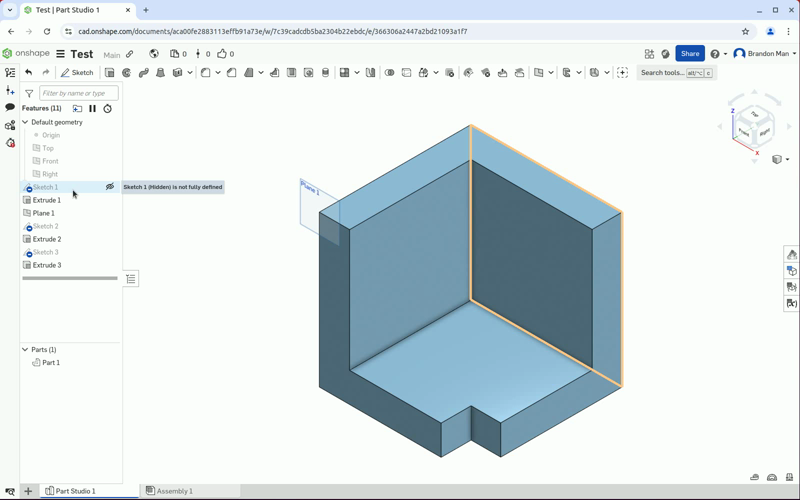
click(73, 189)